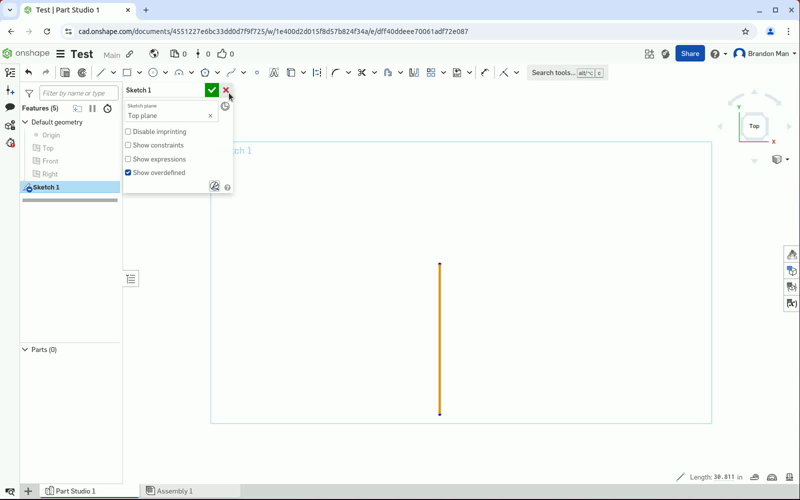
key(shift+h)
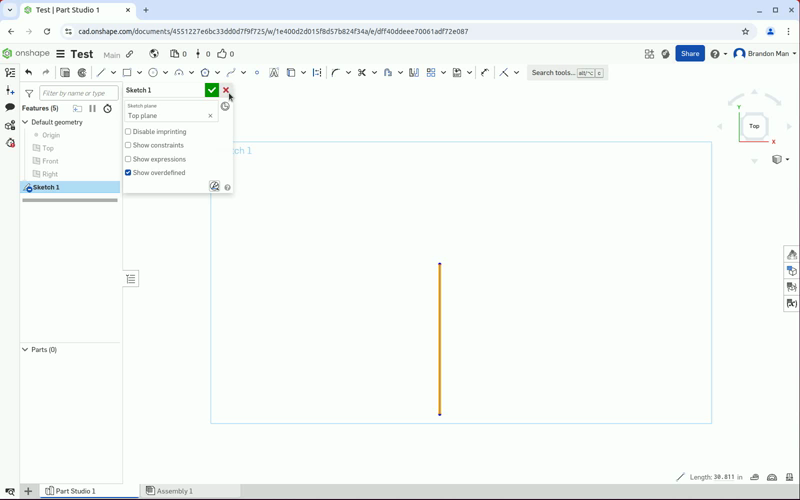
key(shift+s)
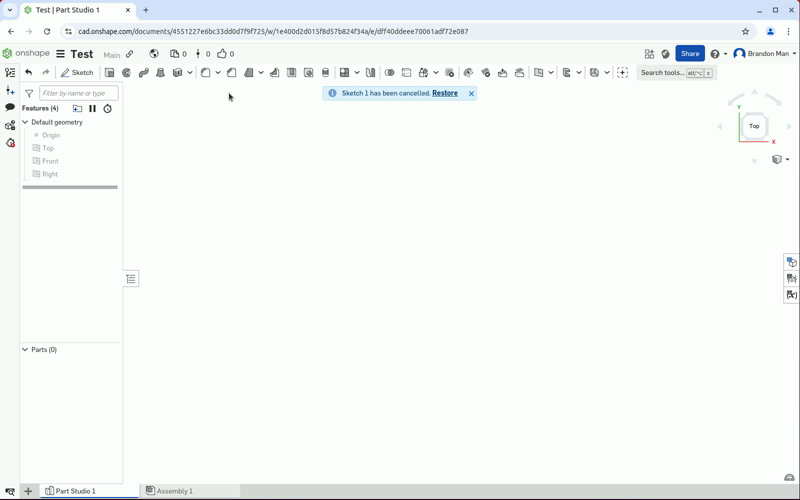
mouse_move(73, 150)
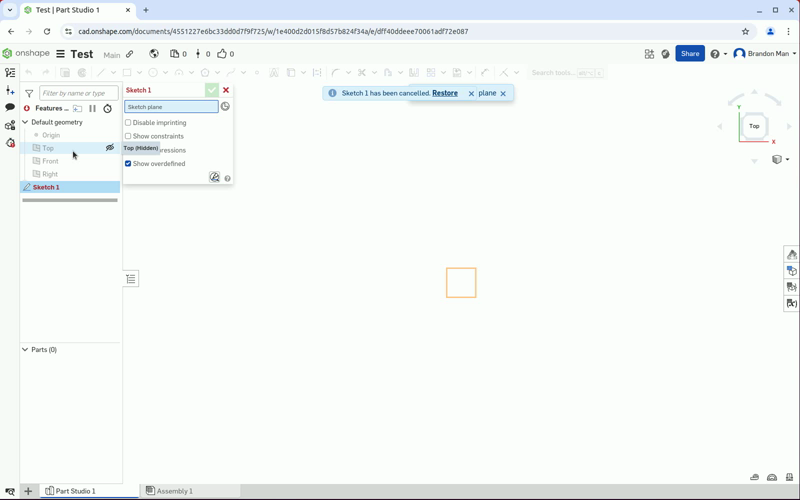
click(73, 150)
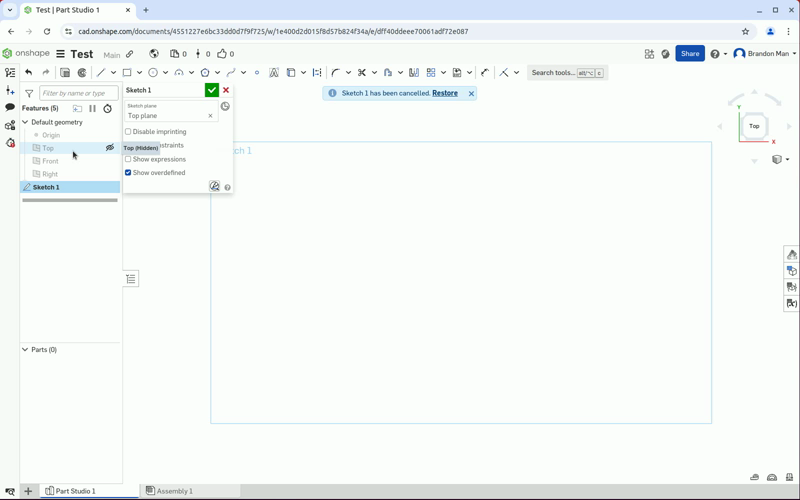
mouse_move(73, 352)
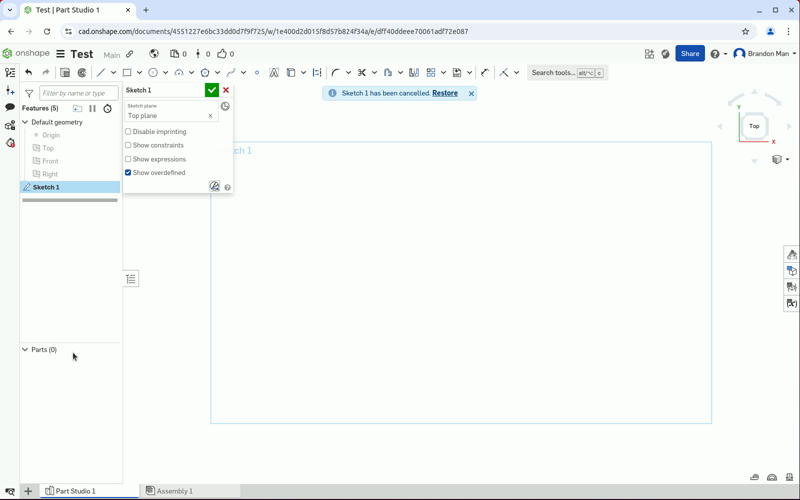
key(y)
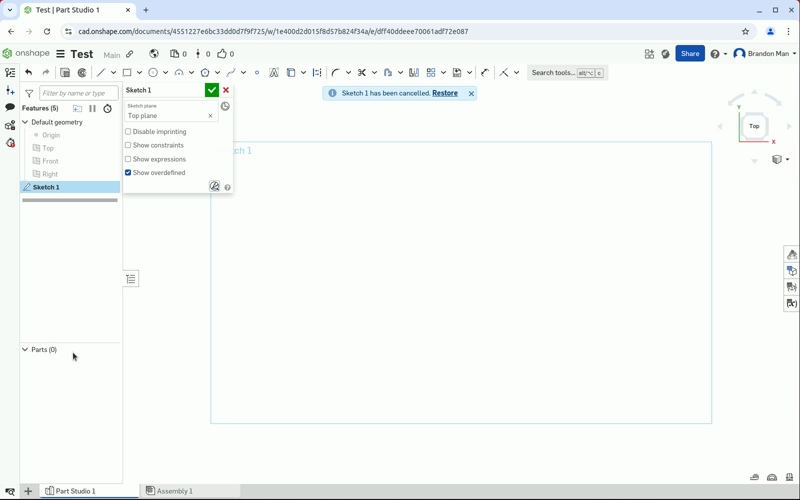
key(l)
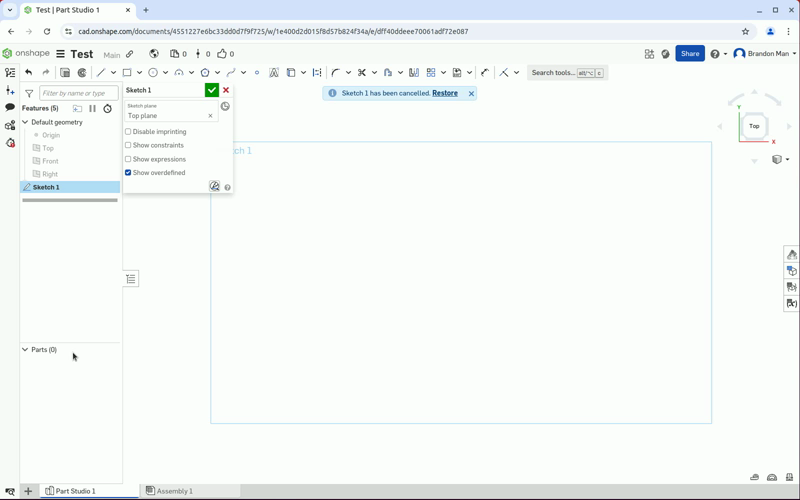
key_down(shift)
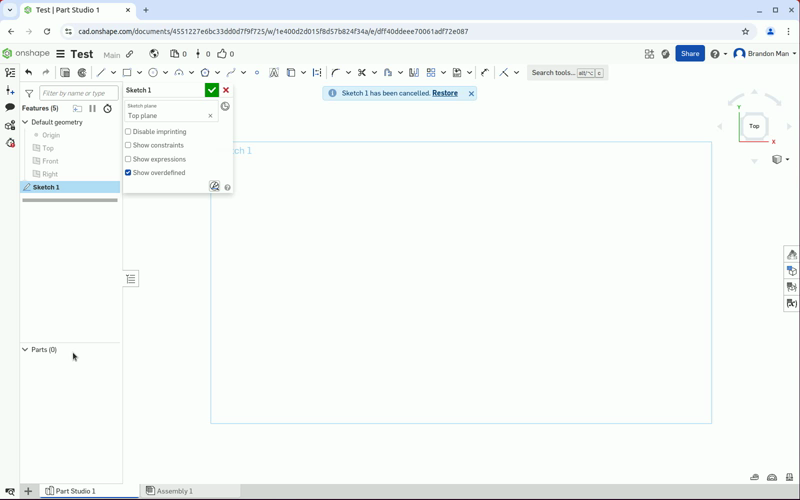
mouse_move(460, 282)
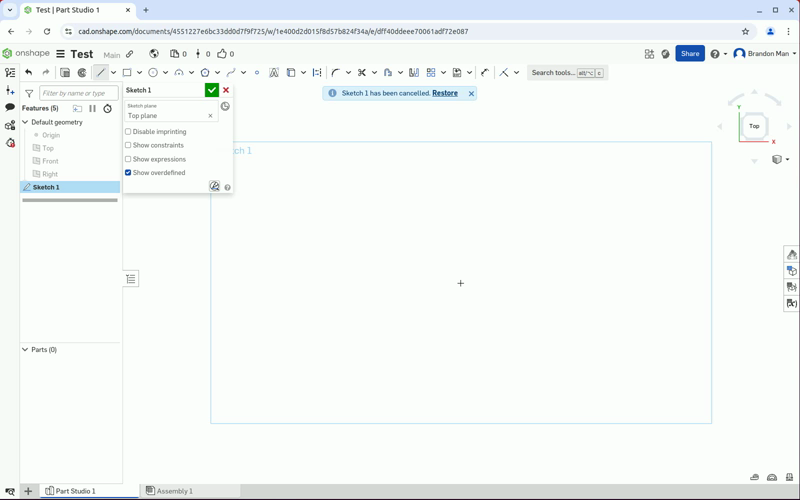
click(460, 282)
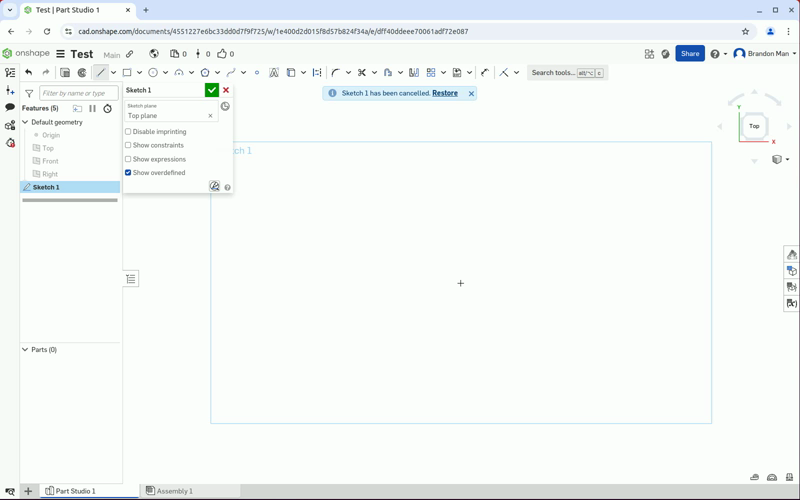
key_up(shift)
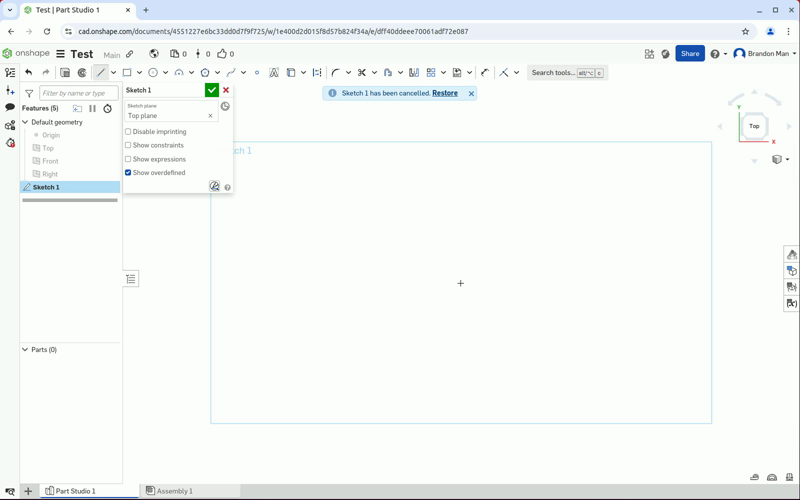
key_down(shift)
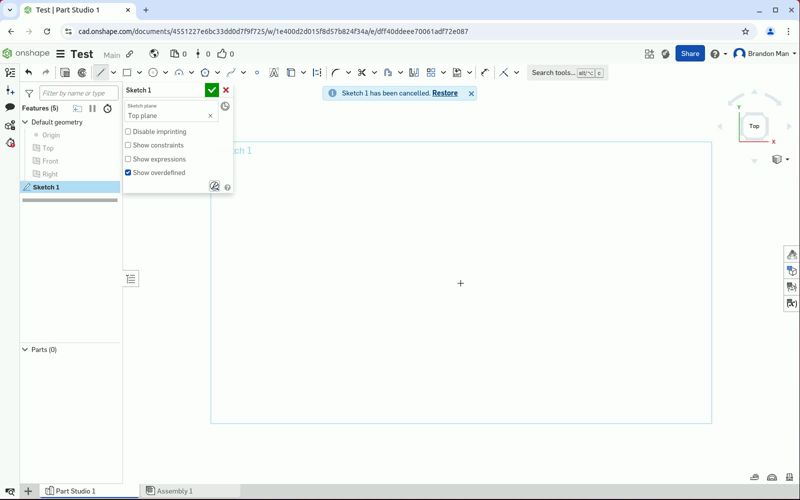
mouse_move(573, 282)
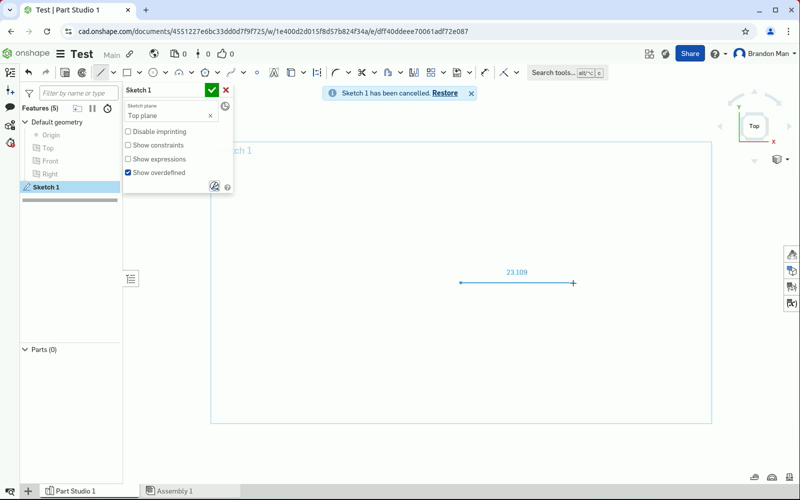
click(573, 282)
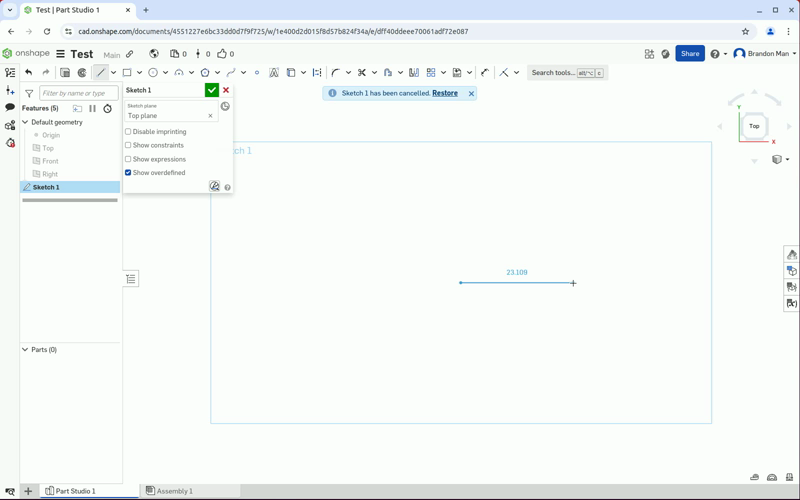
key_up(shift)
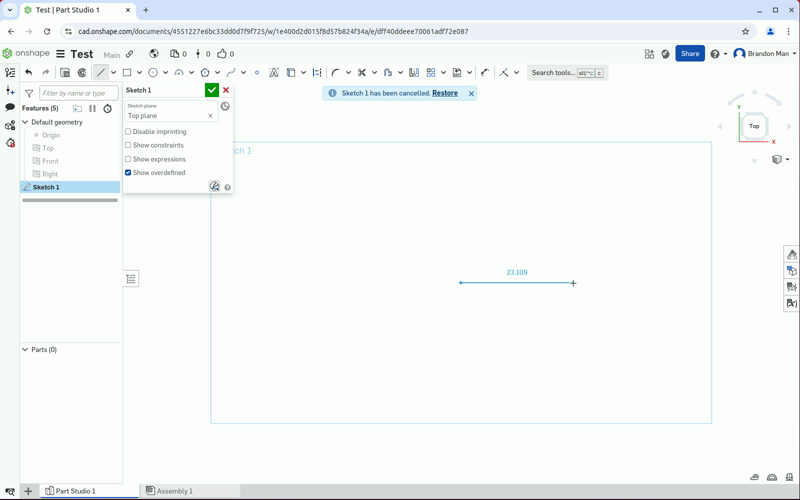
key_down(shift)
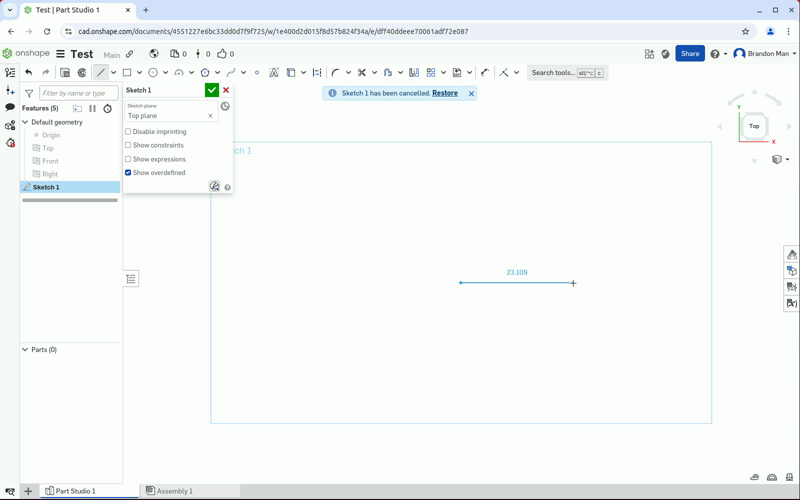
mouse_move(573, 208)
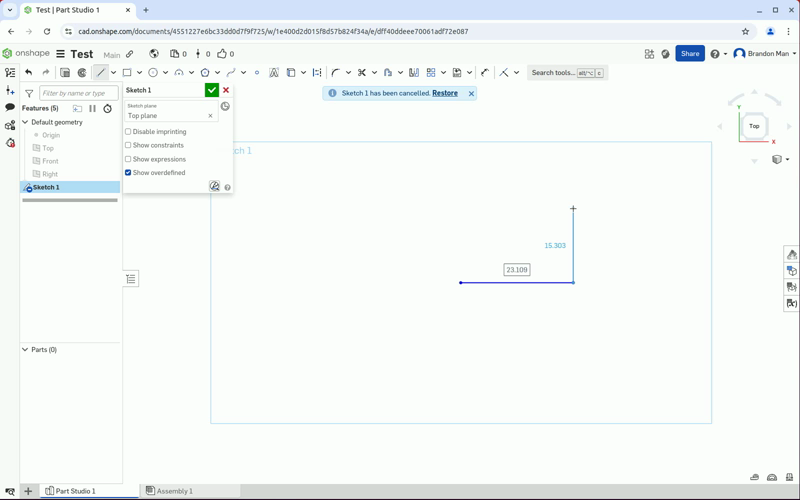
click(573, 208)
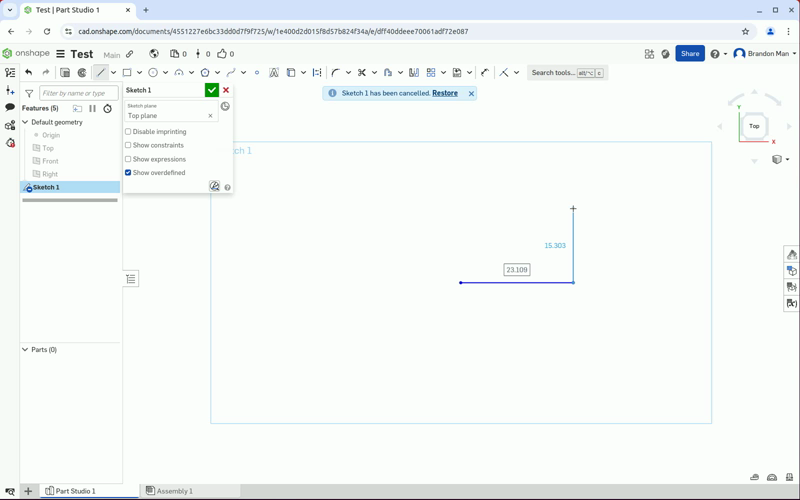
key_up(shift)
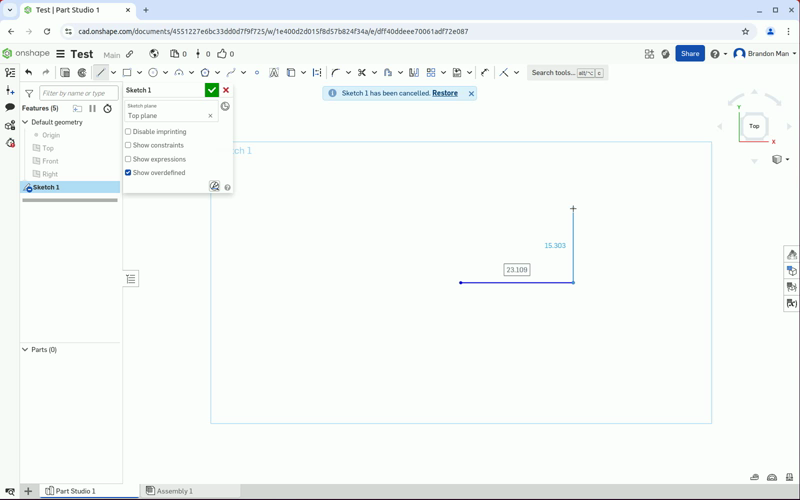
key_down(shift)
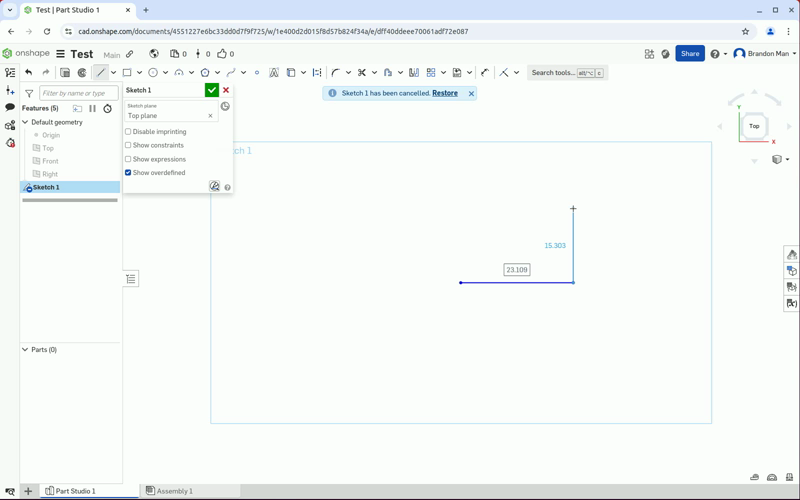
mouse_move(460, 208)
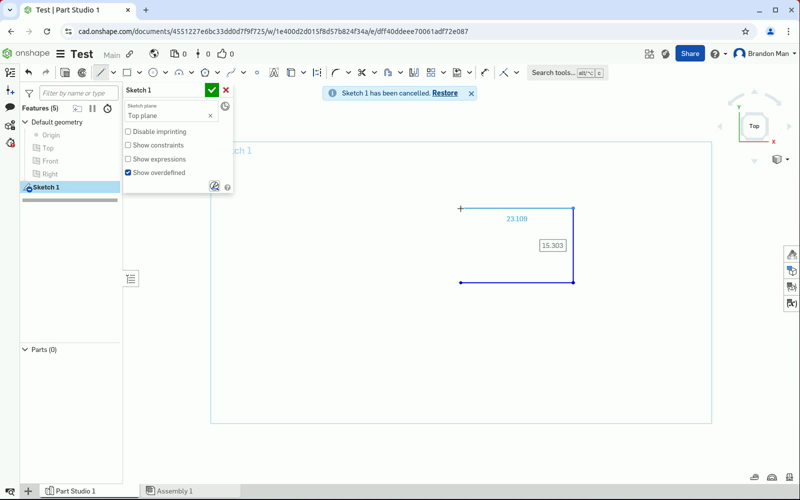
click(460, 208)
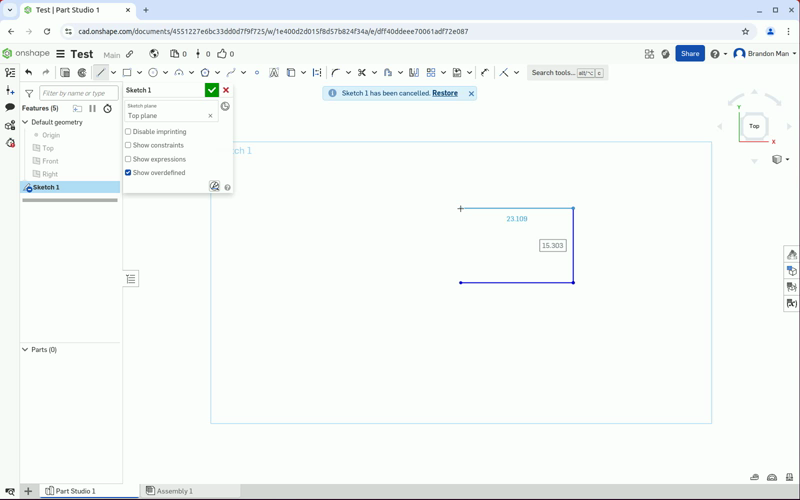
key_up(shift)
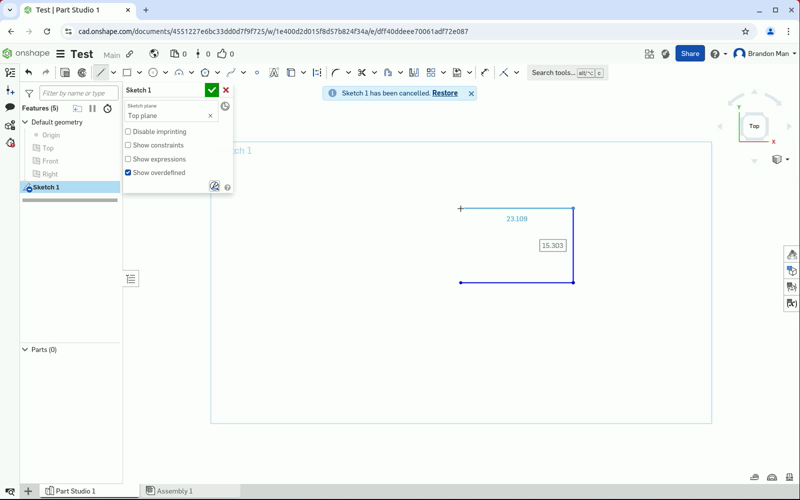
key_down(shift)
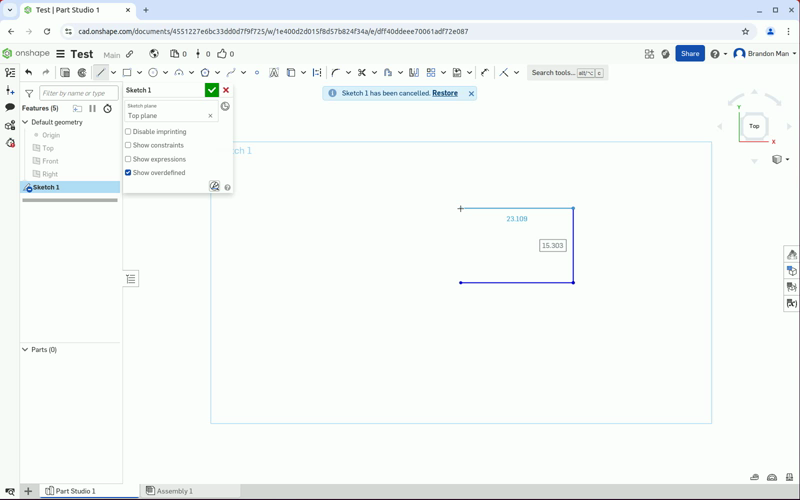
mouse_move(460, 282)
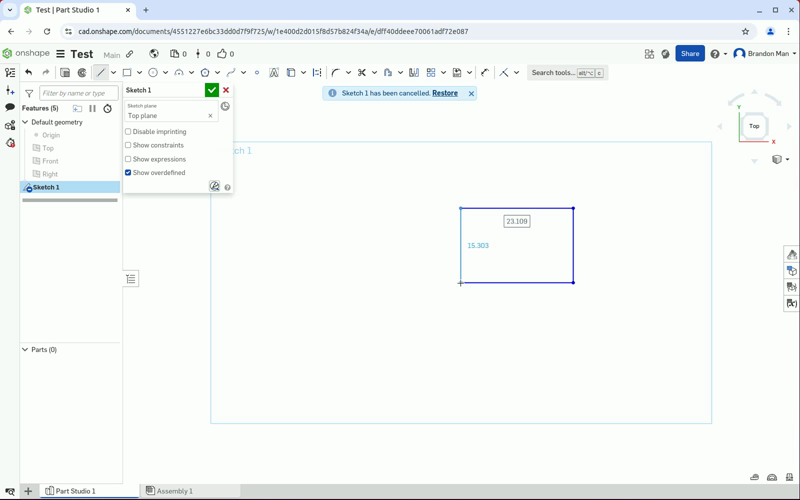
key_up(shift)
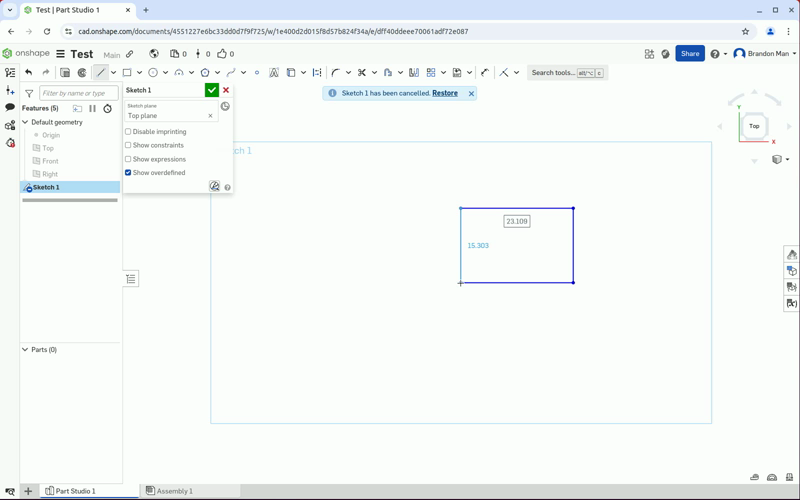
click(460, 282)
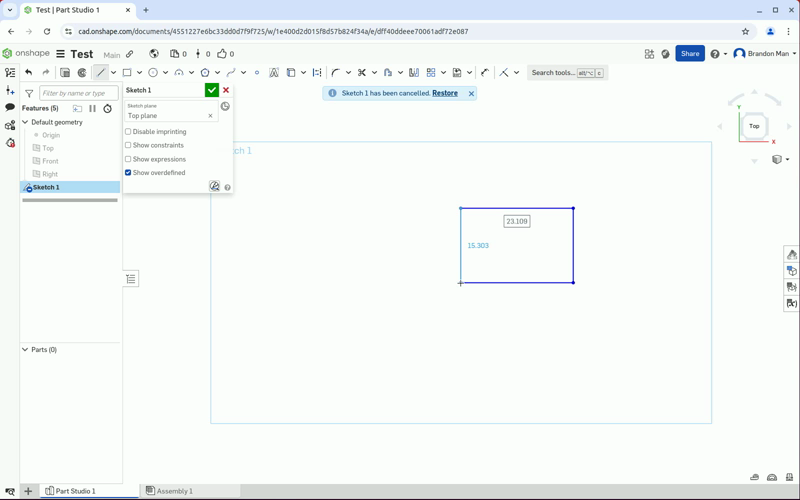
key(esc)
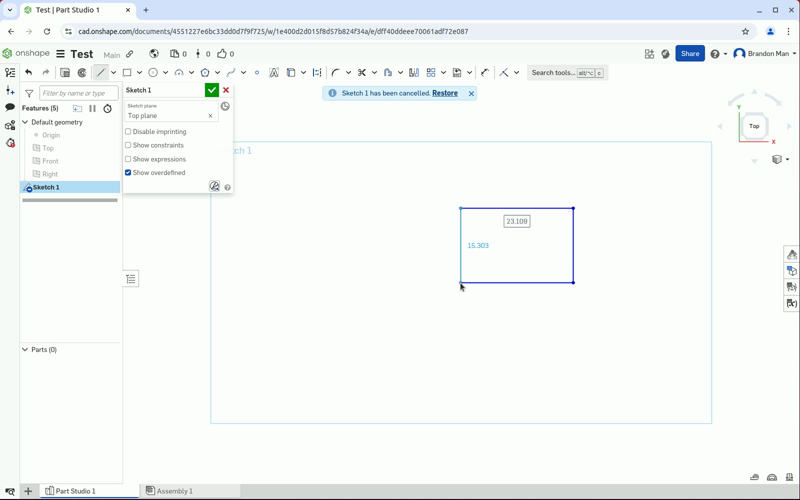
mouse_move(514, 228)
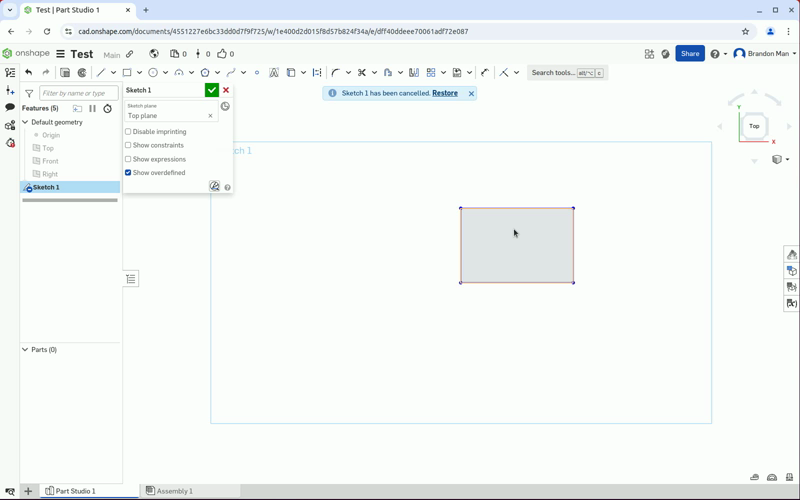
click(514, 228)
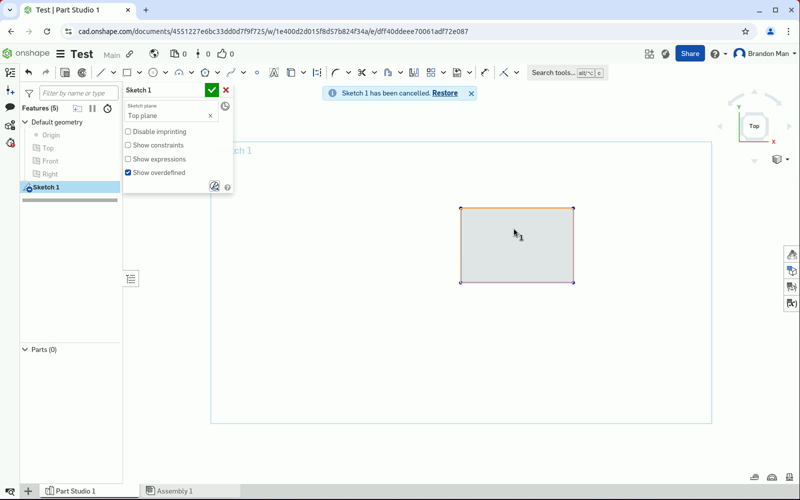
mouse_move(73, 352)
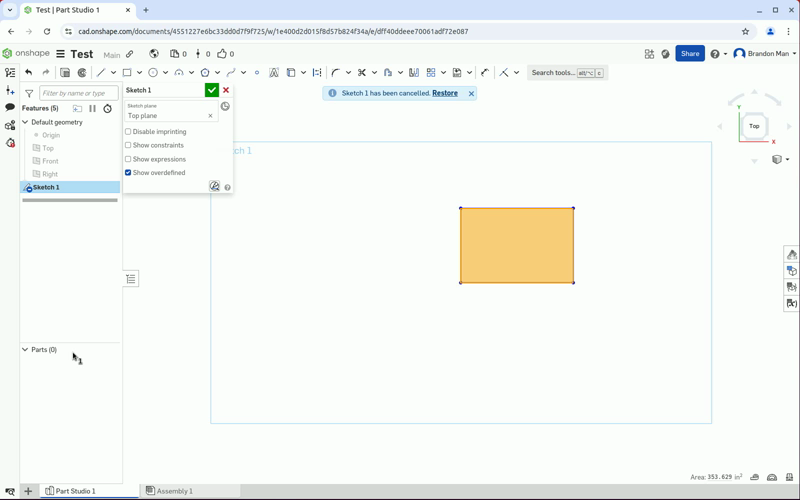
key(shift+y)
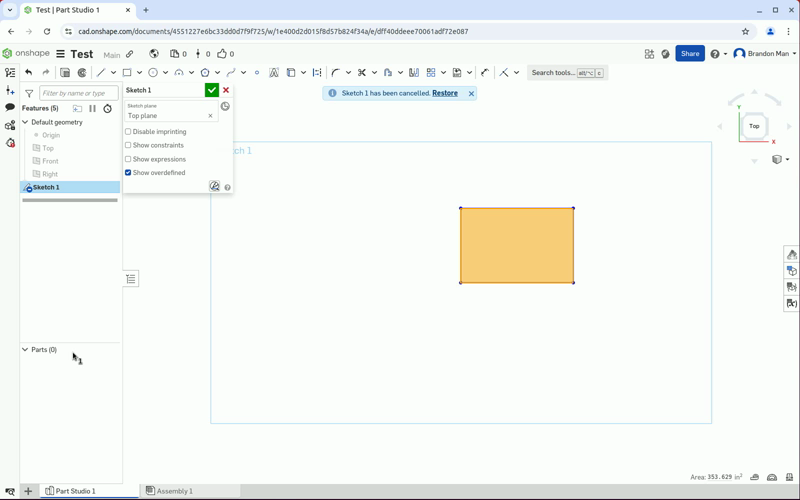
key(shift+e)
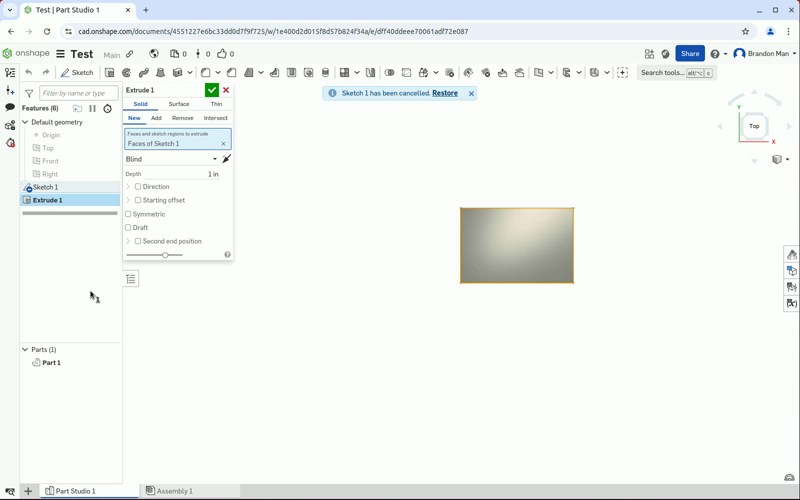
mouse_move(143, 106)
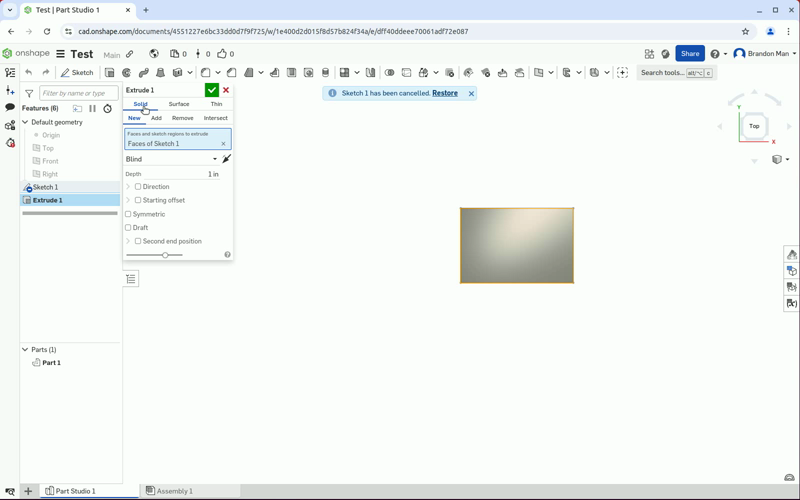
click(143, 106)
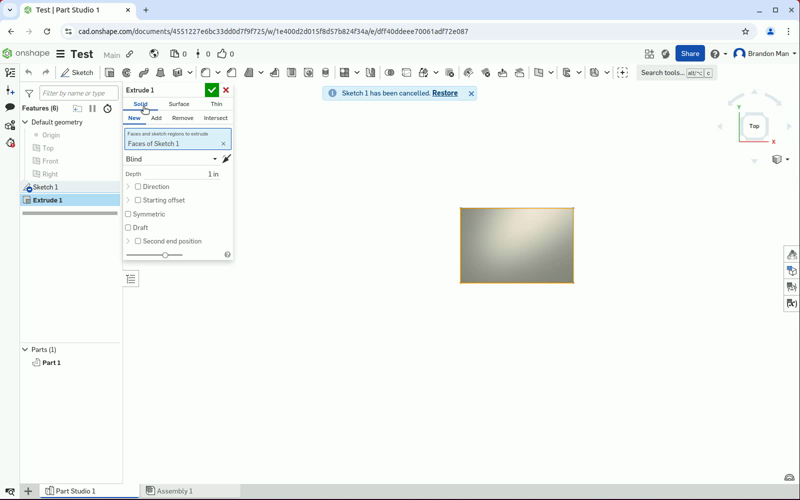
mouse_move(137, 120)
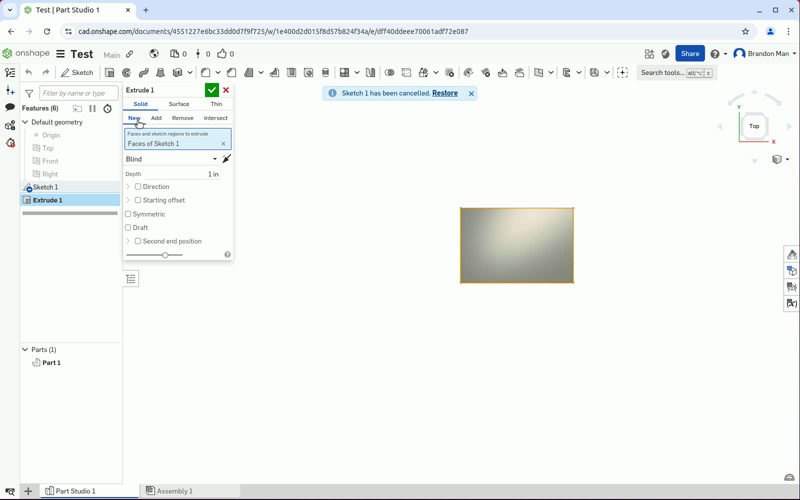
click(137, 120)
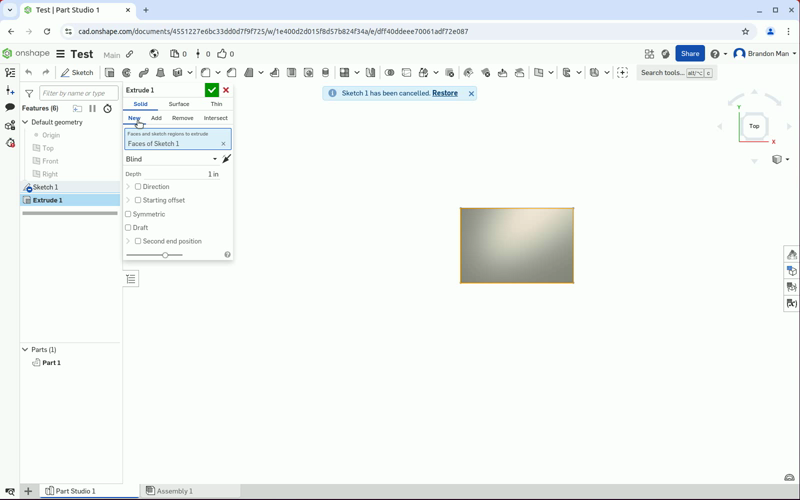
key(tab, 4)
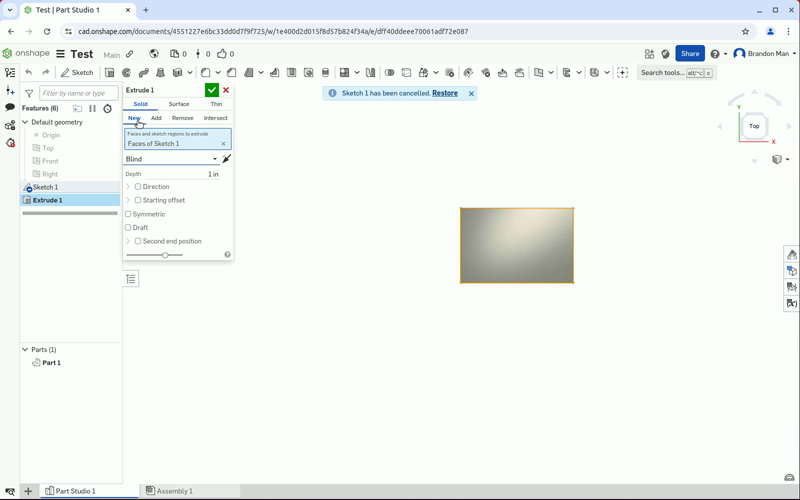
text(15.405)
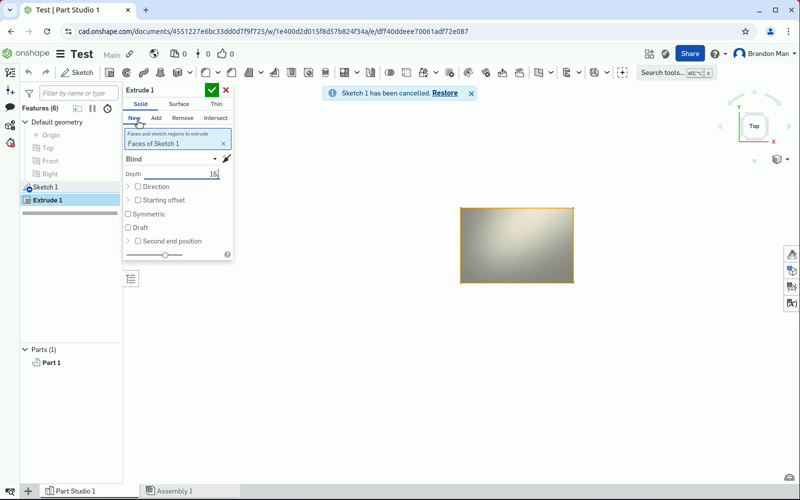
key(enter)
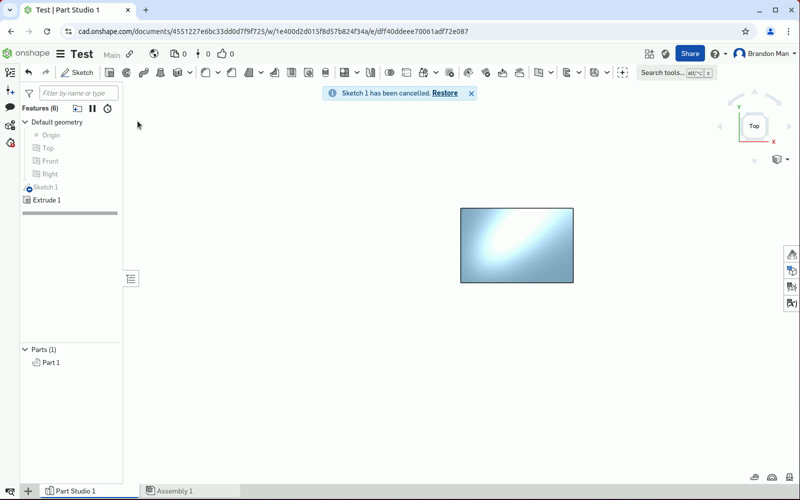
key(shift+h)
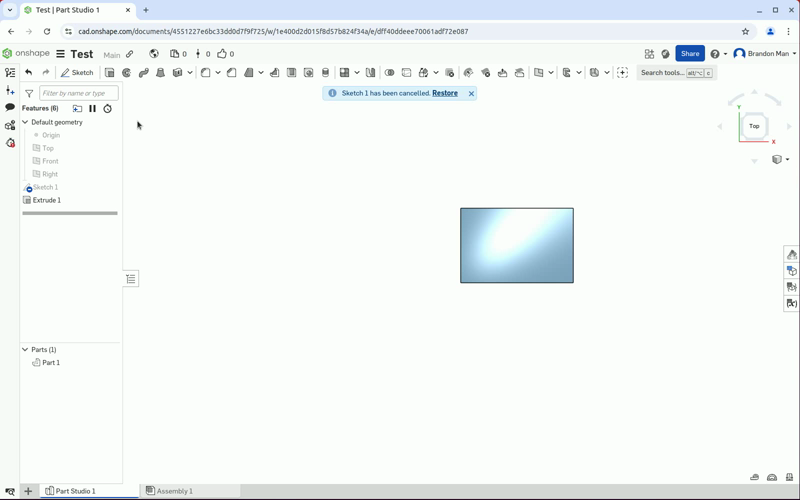
key(shift+h)
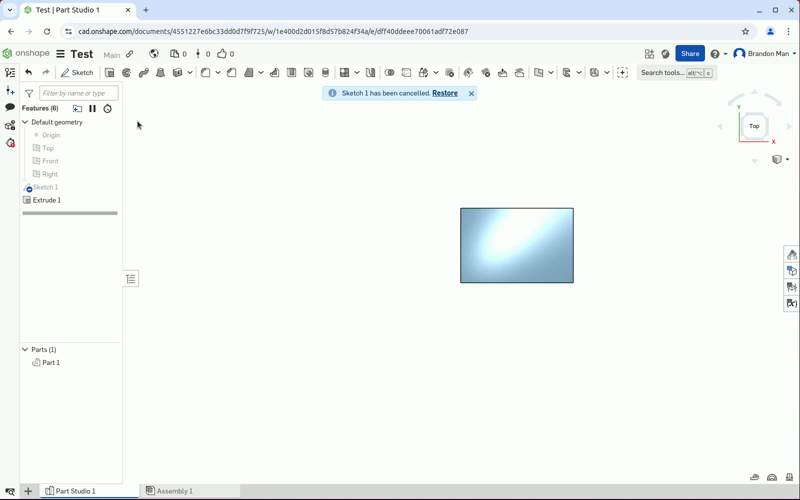
mouse_move(73, 189)
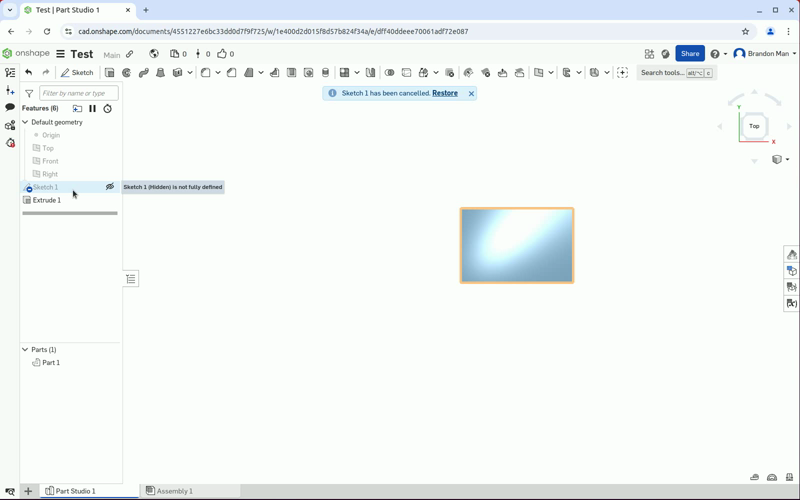
click(73, 189)
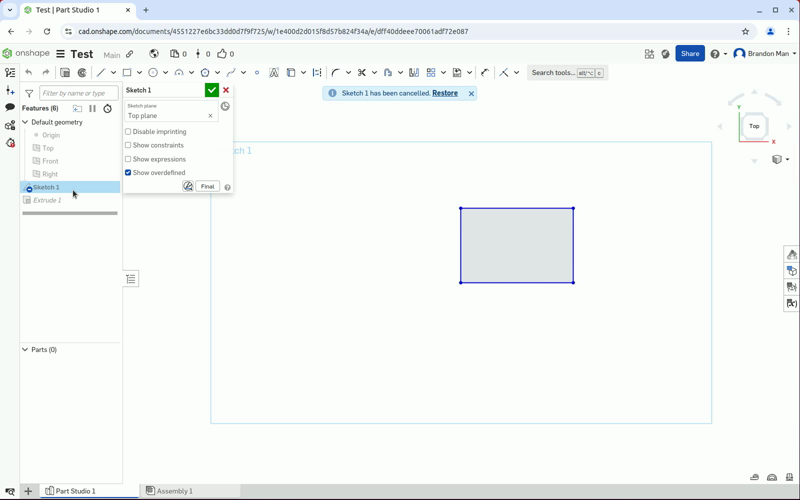
mouse_move(229, 92)
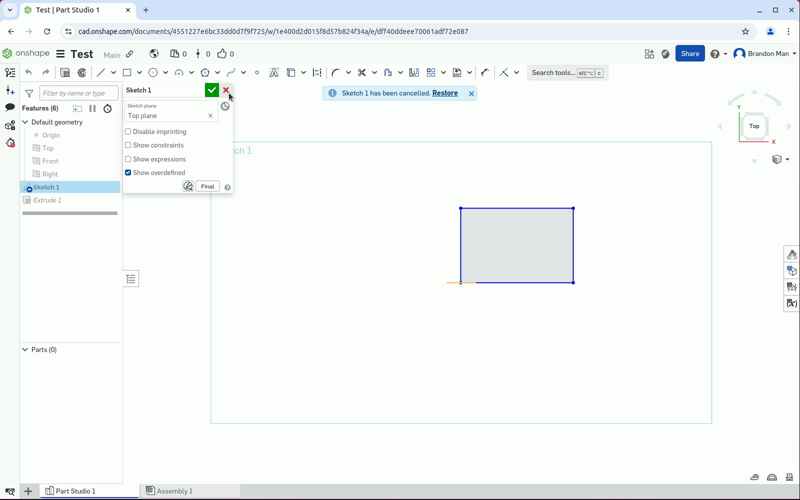
click(229, 92)
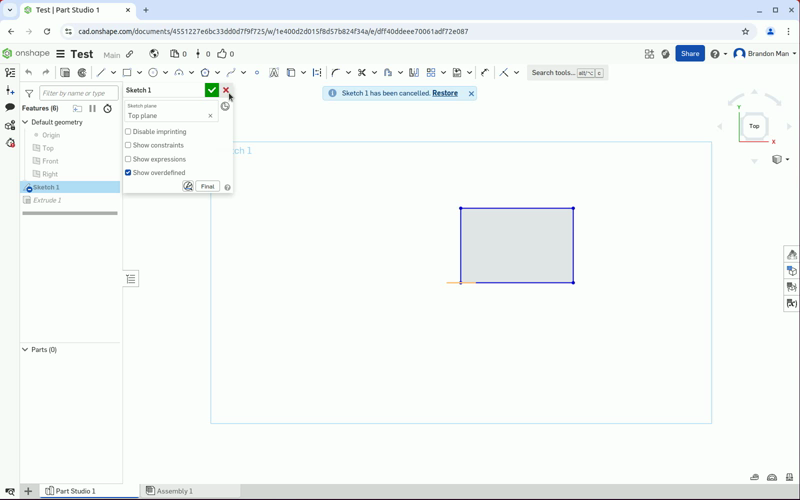
key(shift+s)
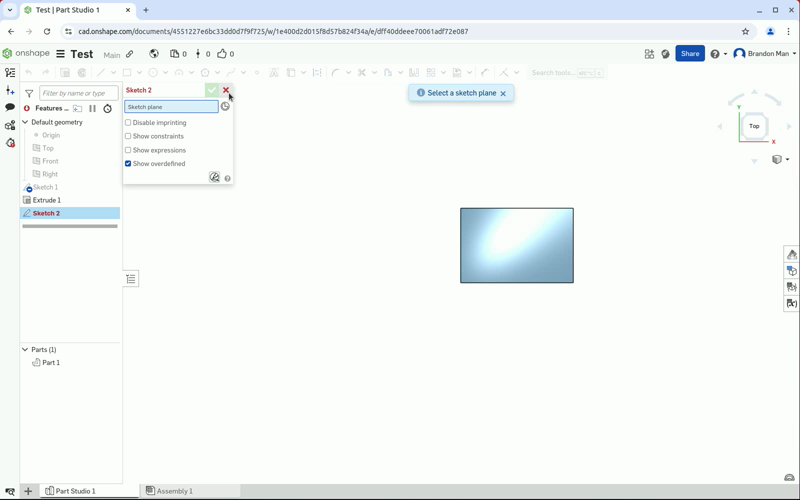
mouse_move(73, 150)
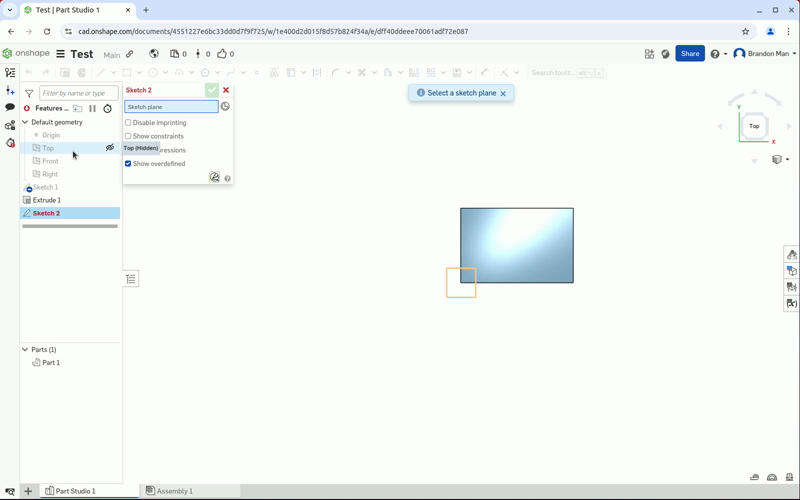
click(73, 150)
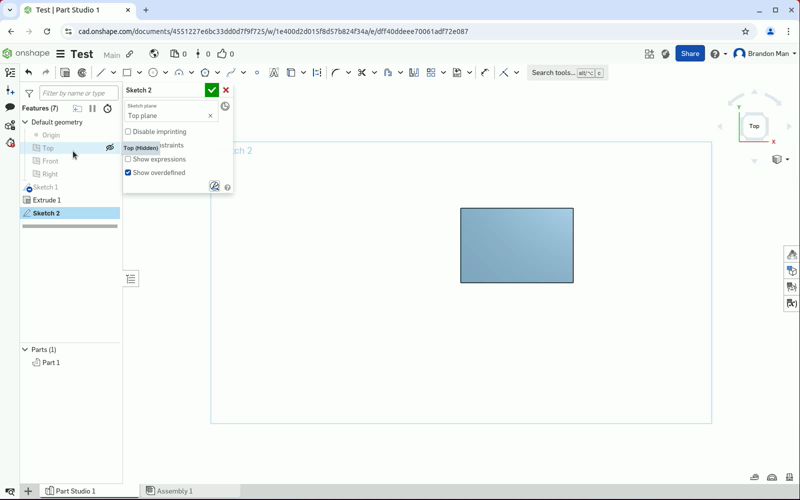
mouse_move(73, 352)
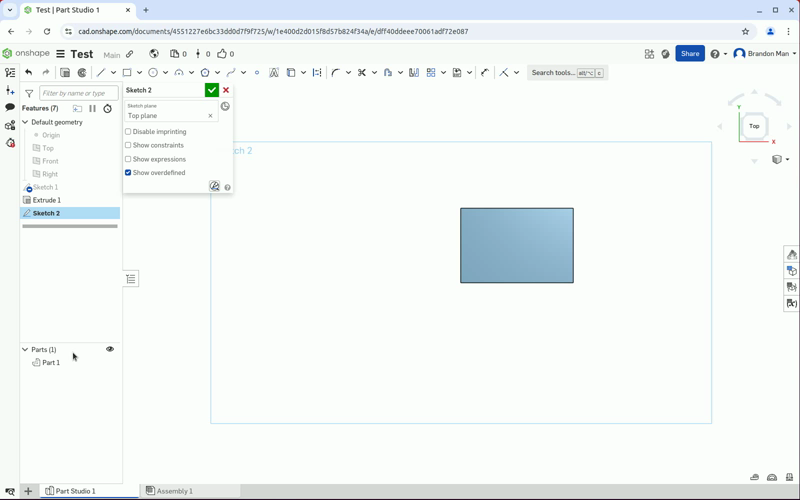
key(y)
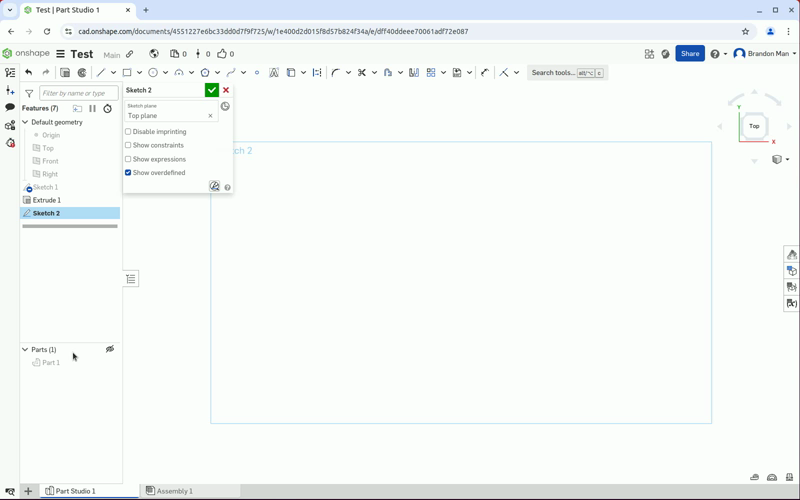
key(l)
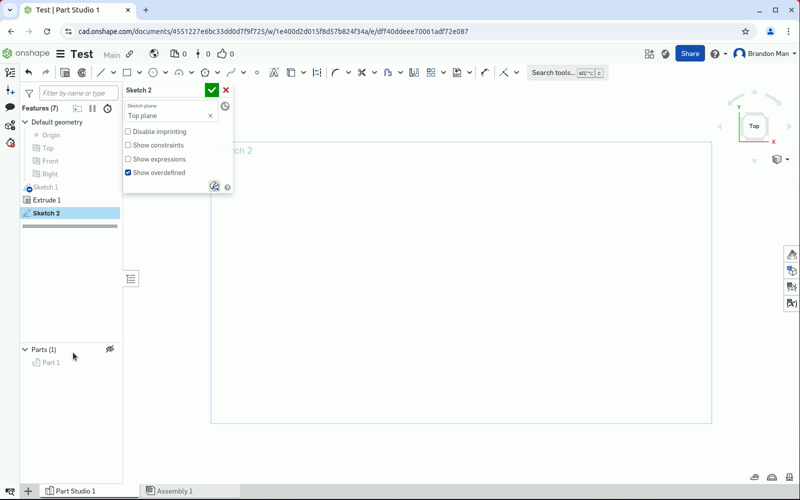
key_down(shift)
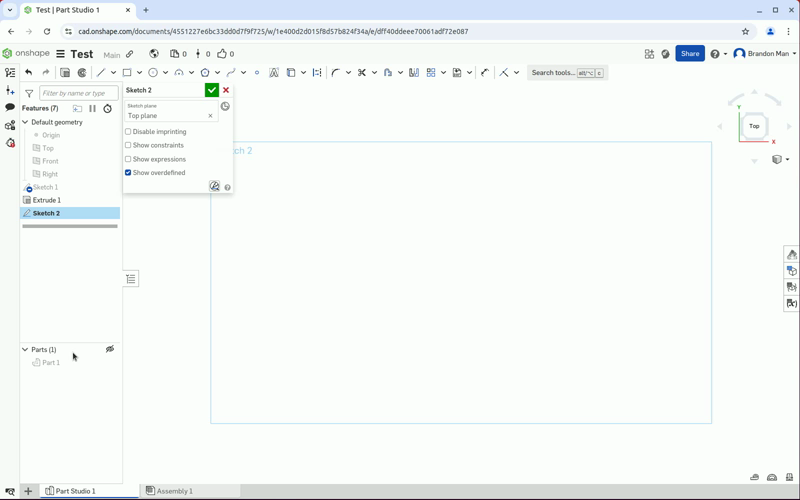
mouse_move(460, 282)
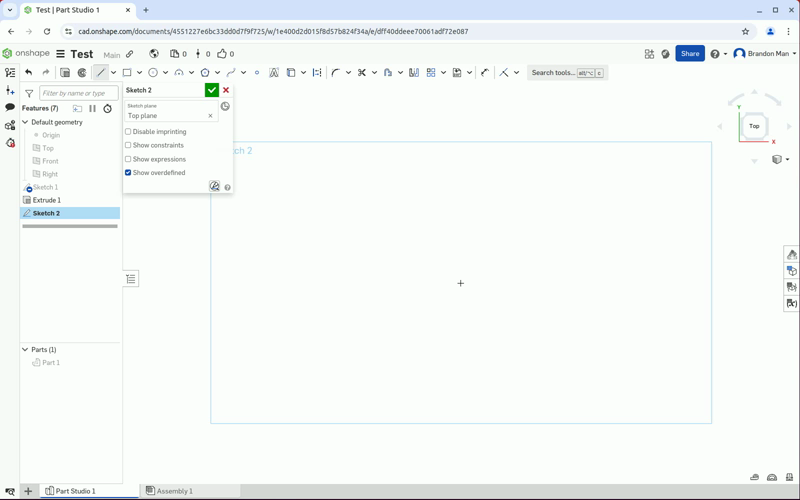
click(460, 282)
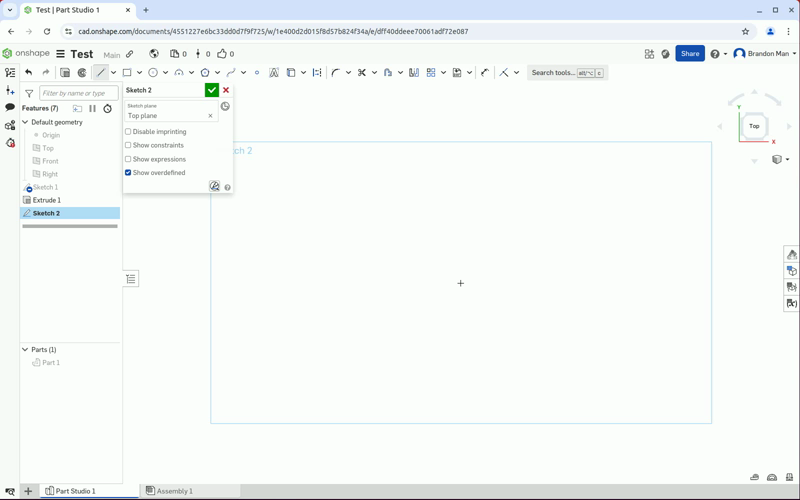
key_up(shift)
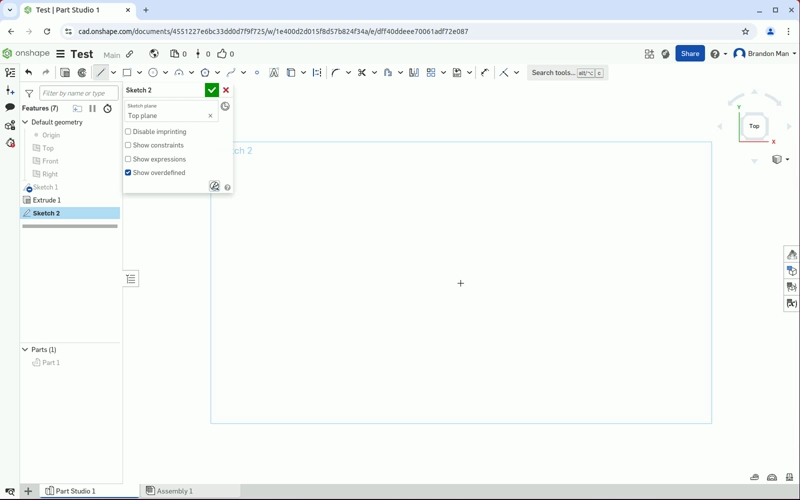
key_down(shift)
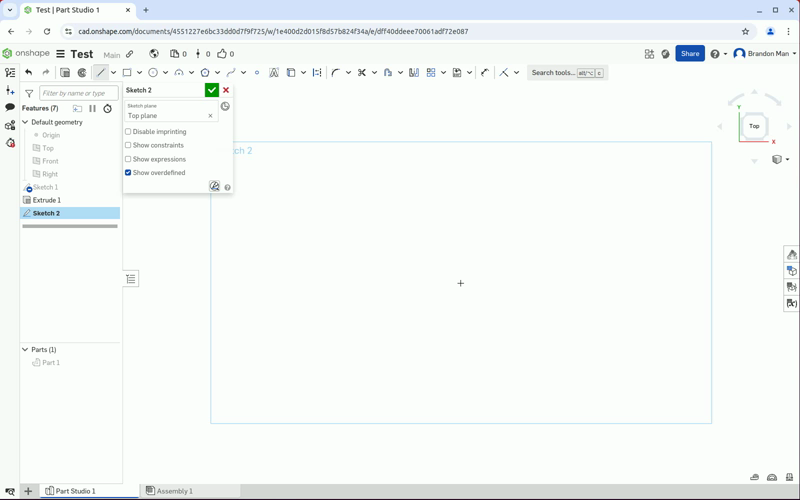
mouse_move(573, 282)
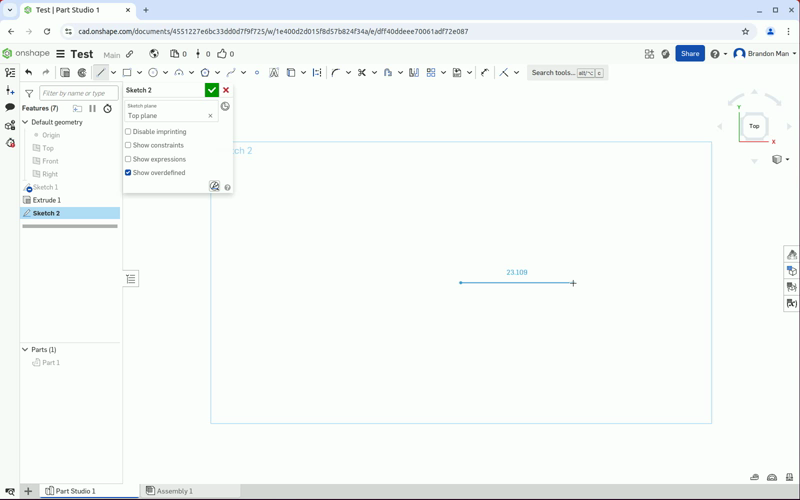
click(573, 282)
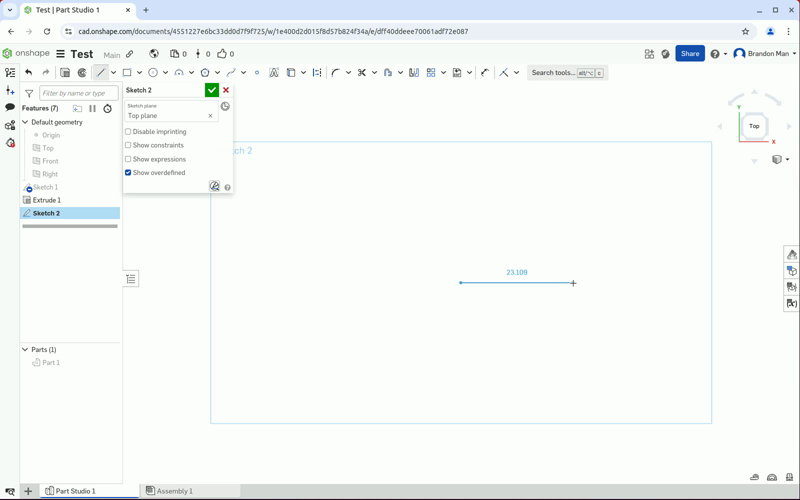
key_up(shift)
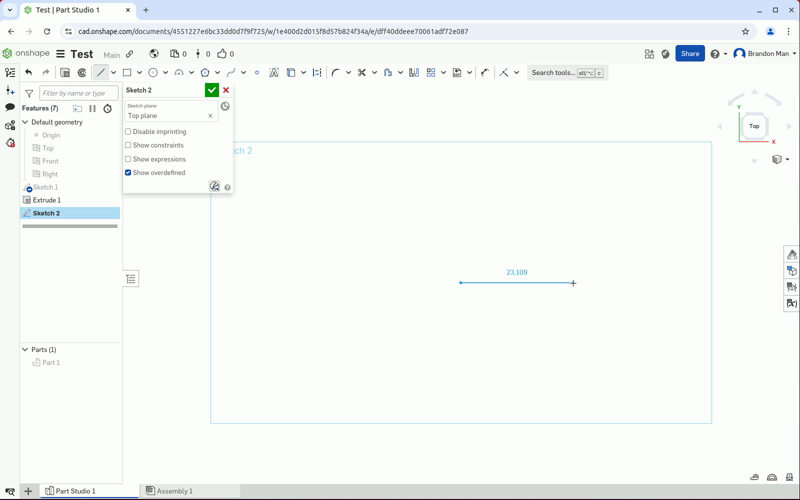
key_down(shift)
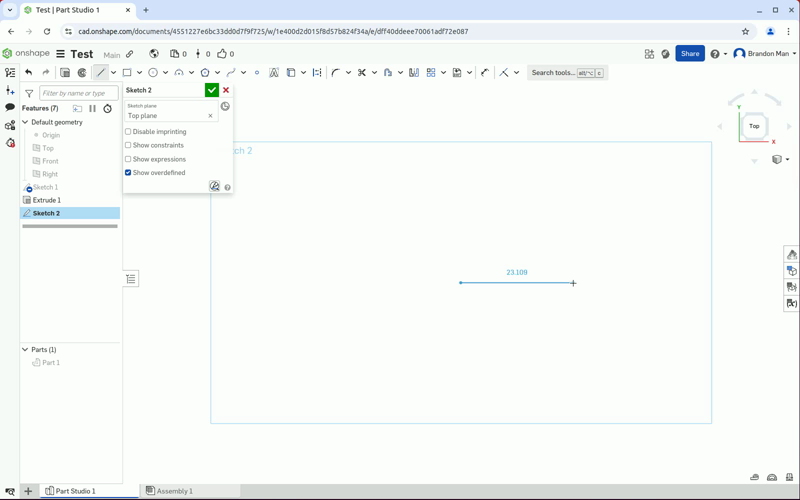
mouse_move(573, 208)
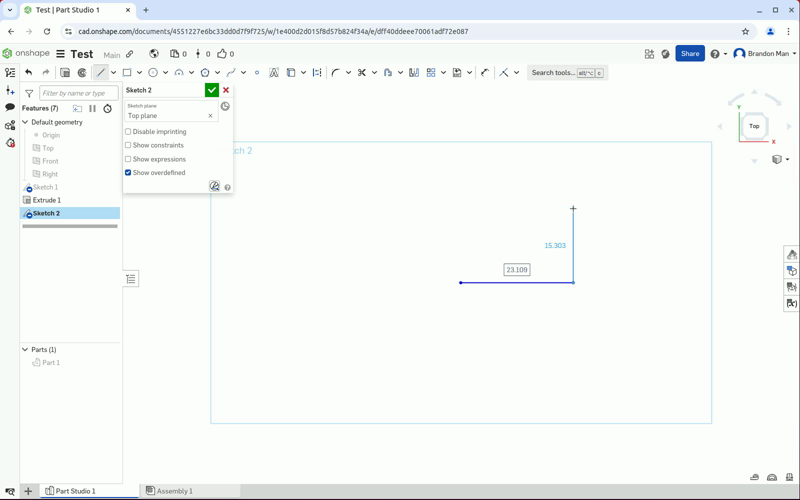
click(573, 208)
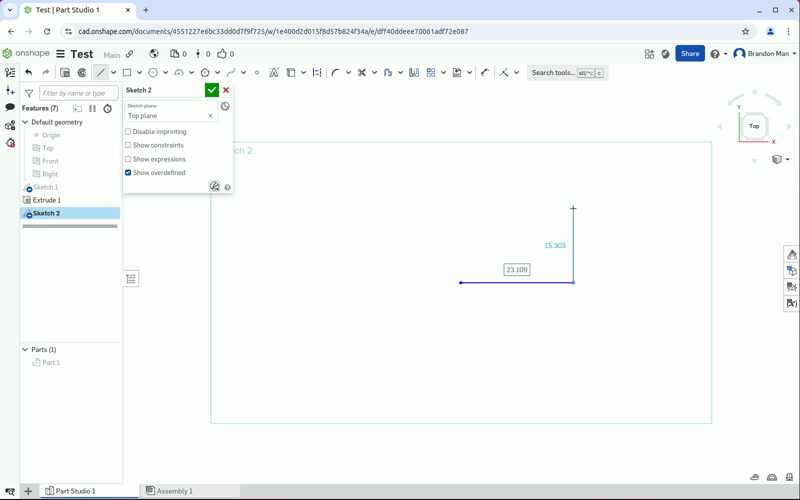
key_up(shift)
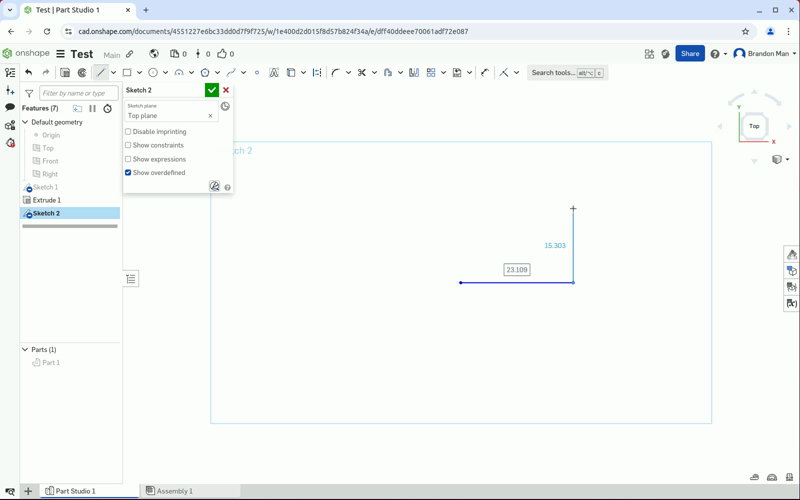
key_down(shift)
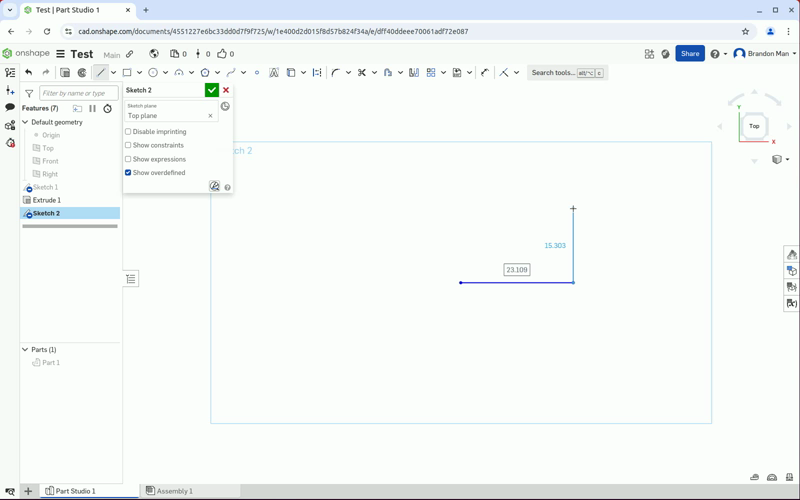
mouse_move(460, 208)
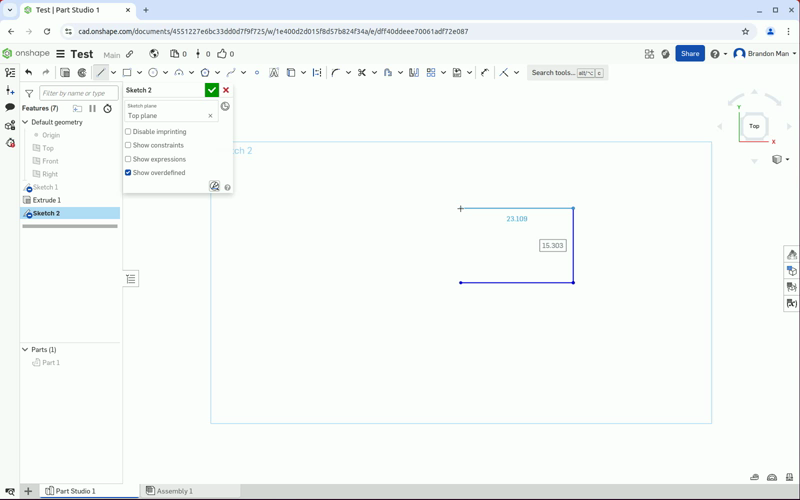
click(460, 208)
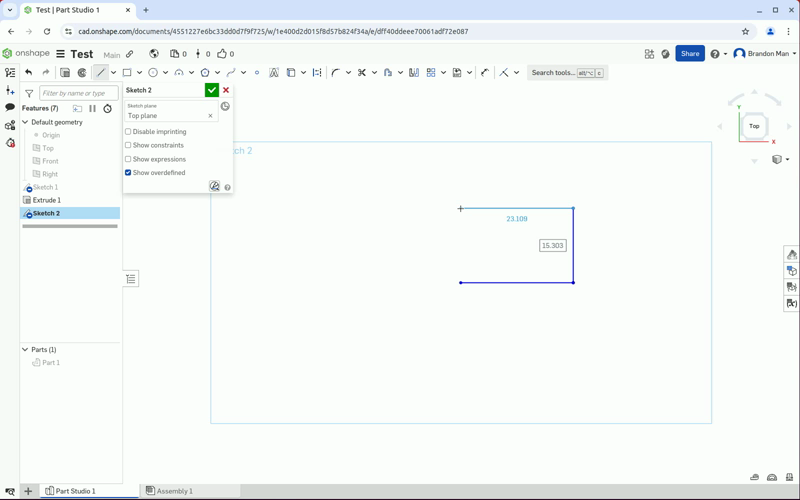
key_up(shift)
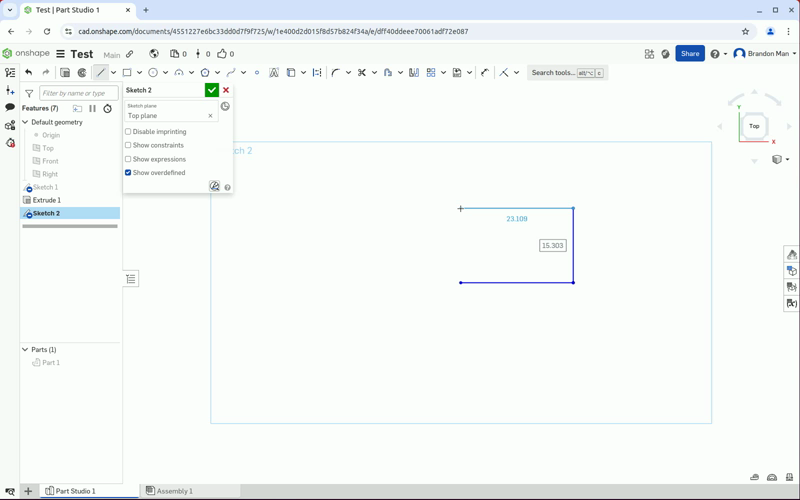
key_down(shift)
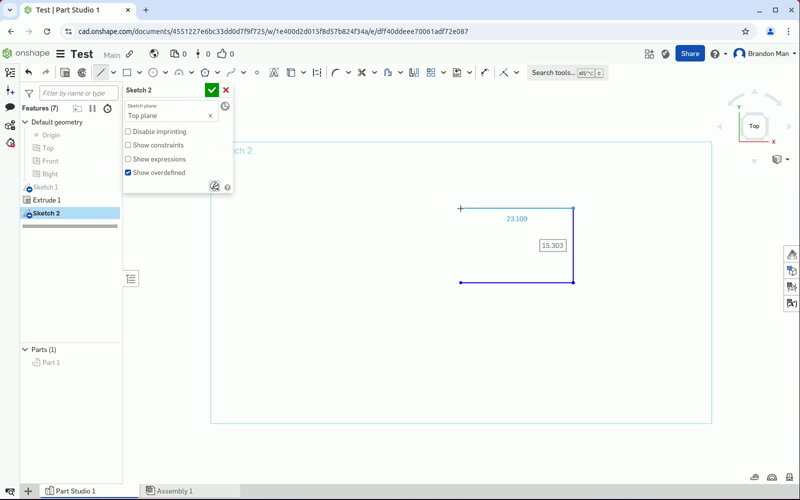
mouse_move(460, 282)
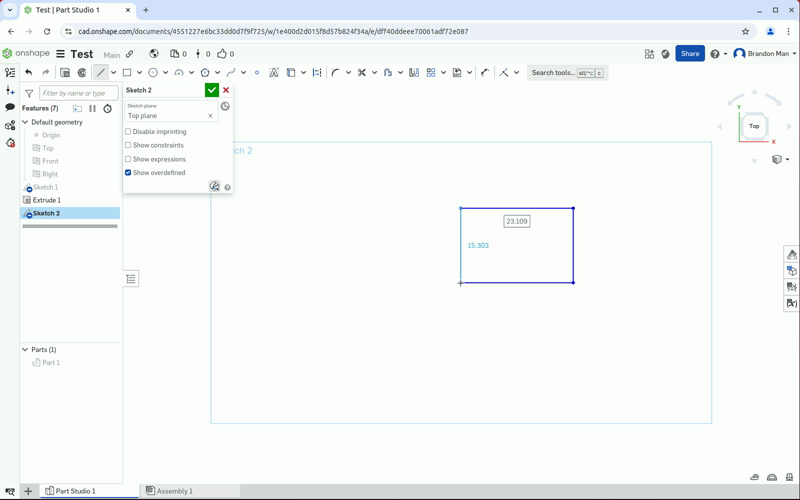
key_up(shift)
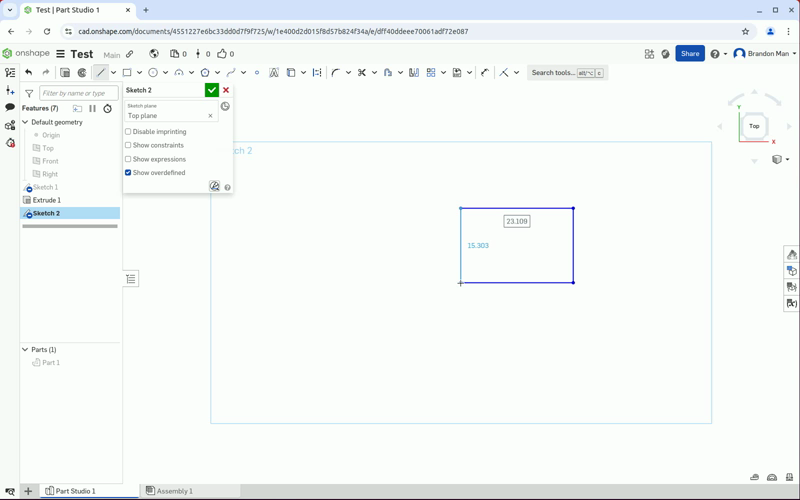
click(460, 282)
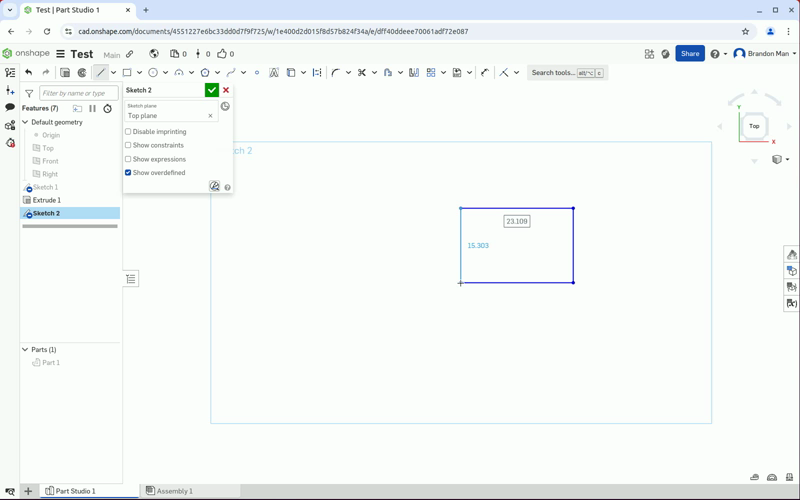
key(esc)
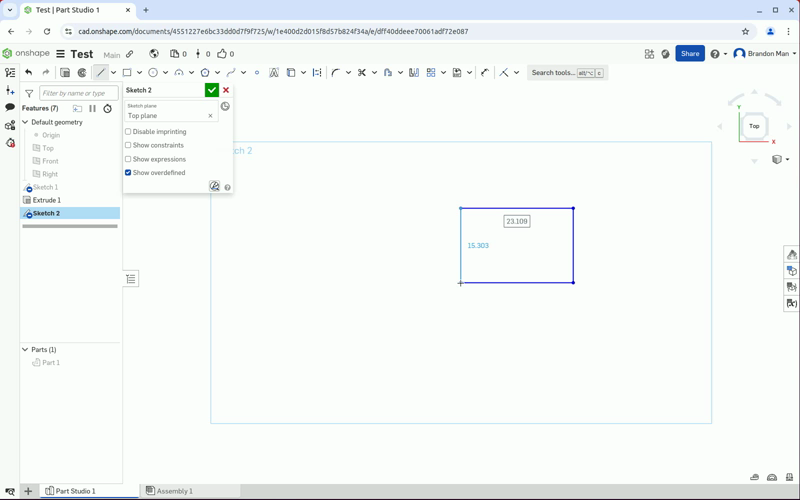
mouse_move(495, 254)
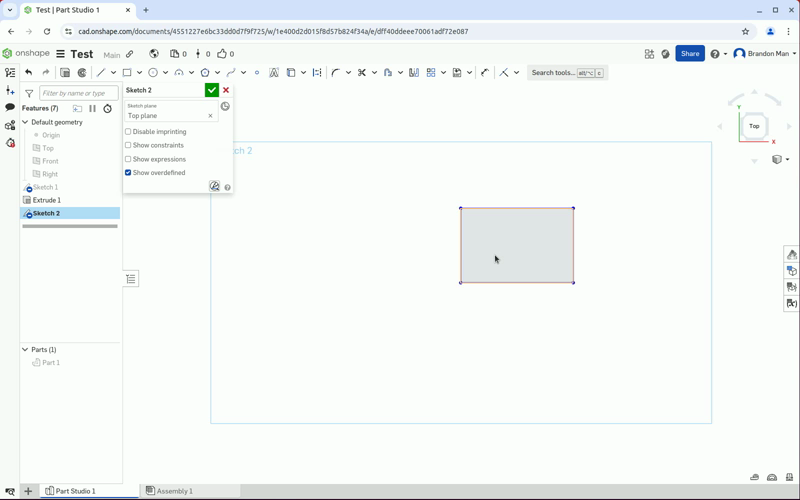
click(495, 254)
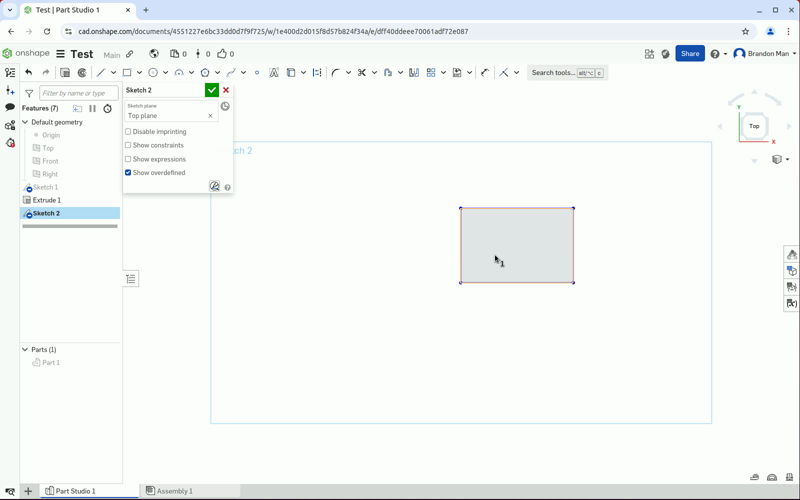
mouse_move(73, 352)
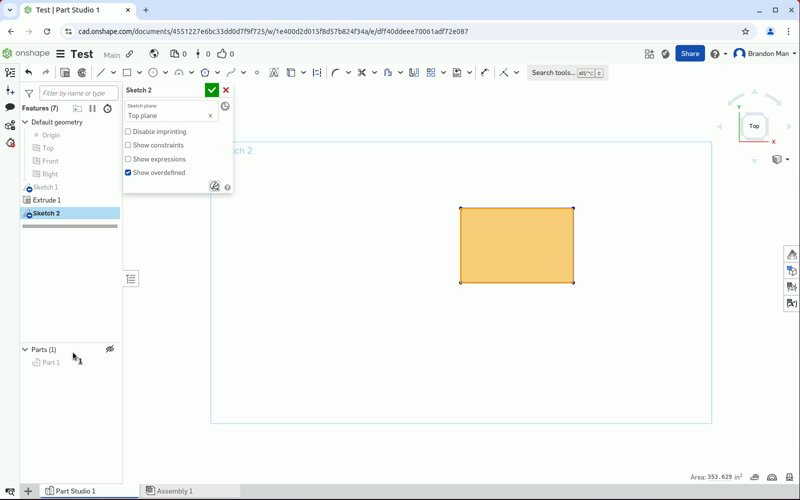
key(shift+y)
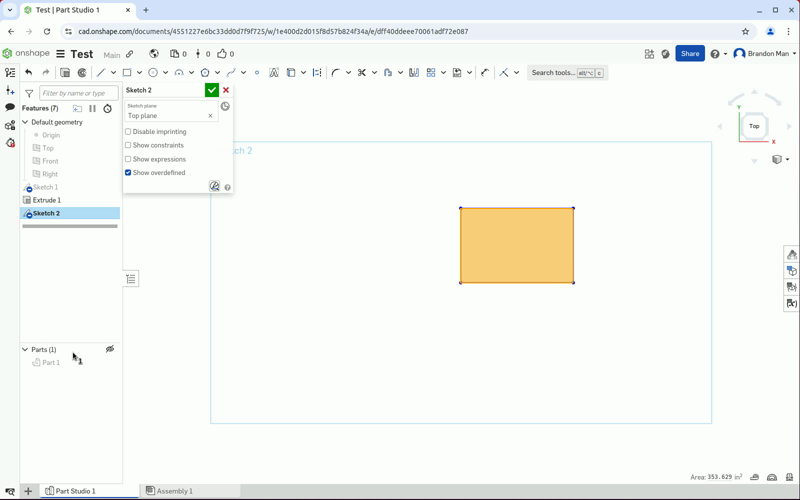
key(shift+e)
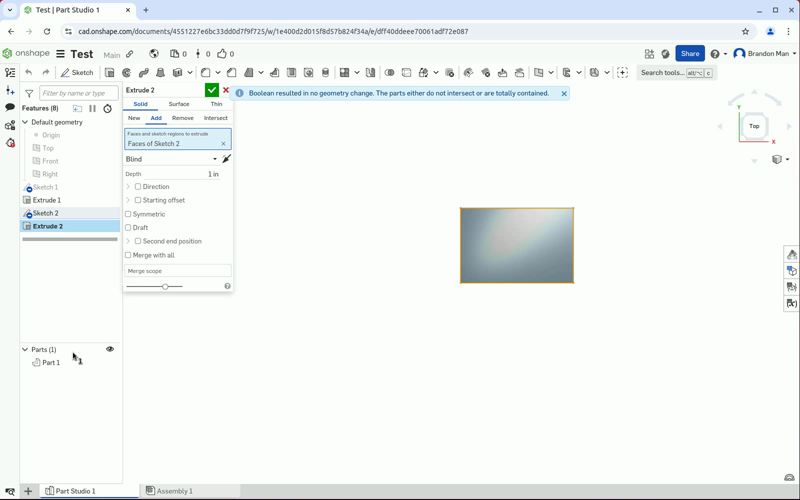
mouse_move(143, 106)
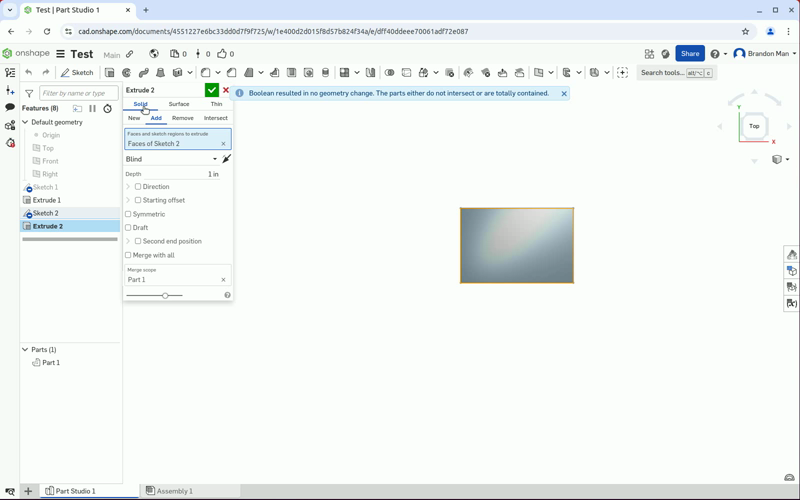
click(143, 106)
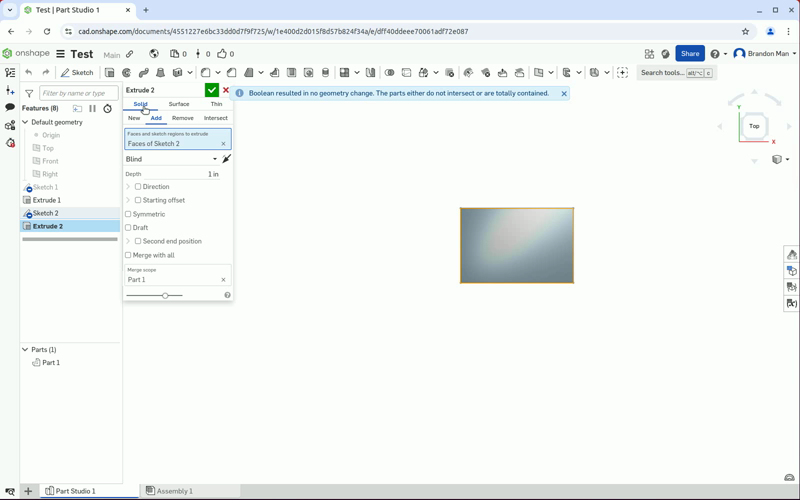
mouse_move(137, 120)
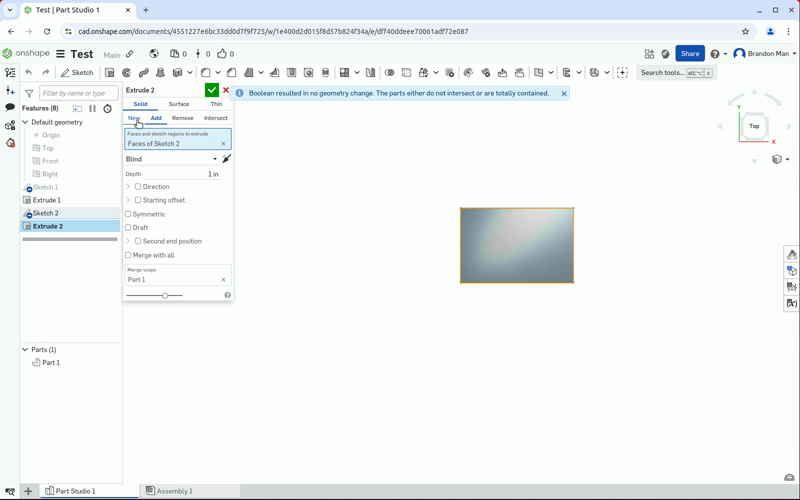
click(137, 120)
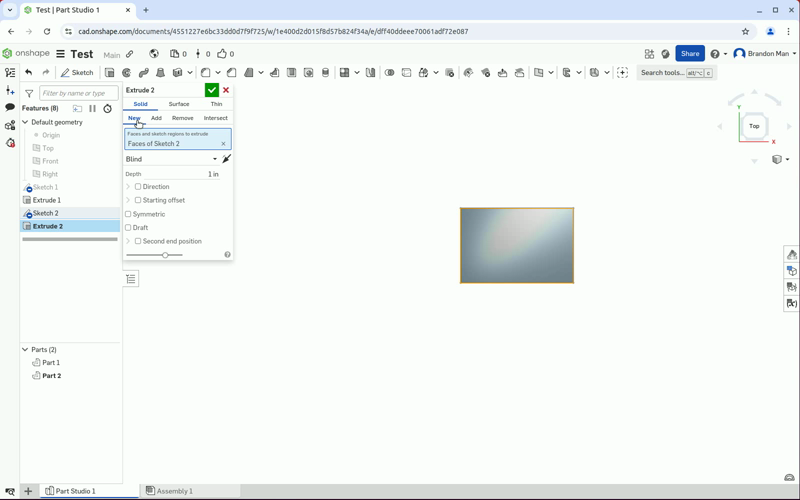
key(tab, 4)
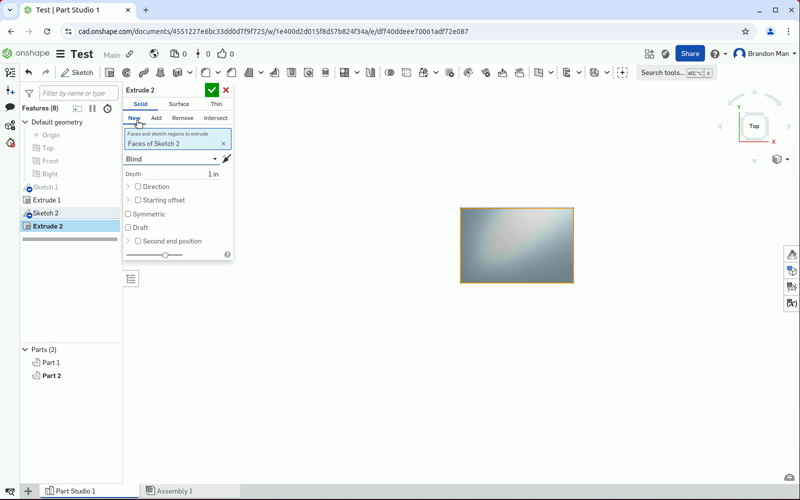
text(15.405)
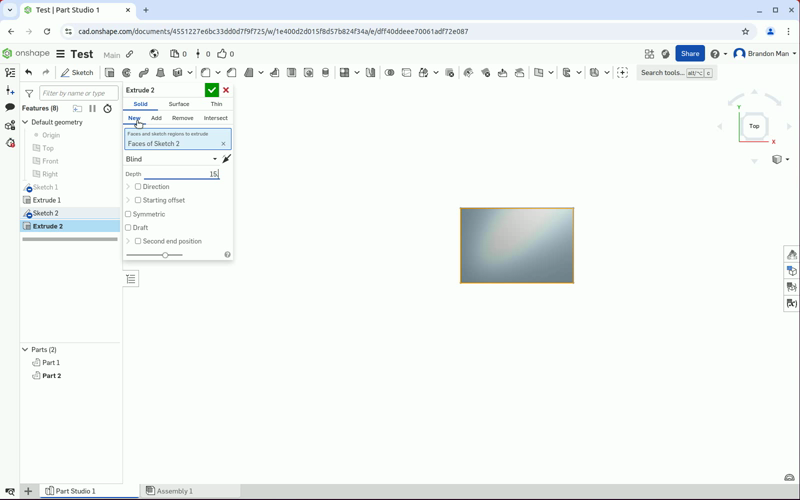
key(enter)
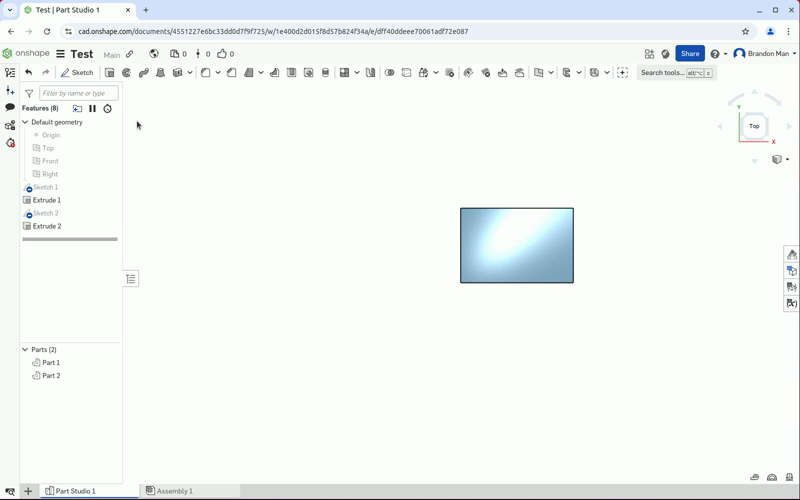
key(shift+h)
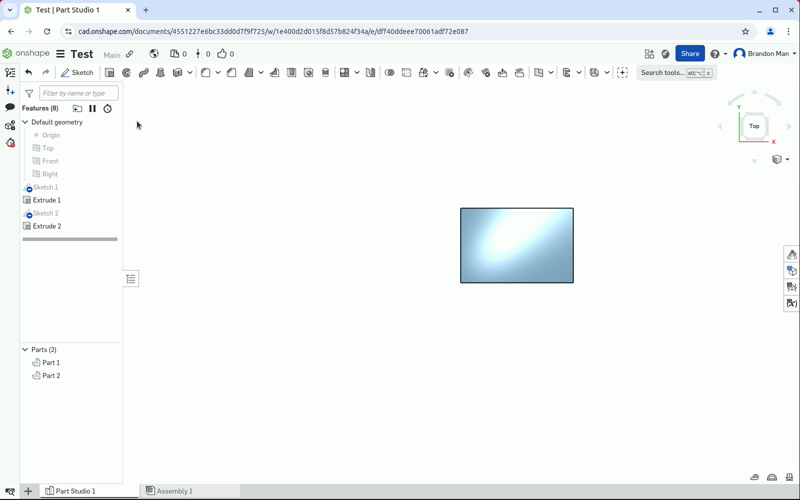
key(shift+h)
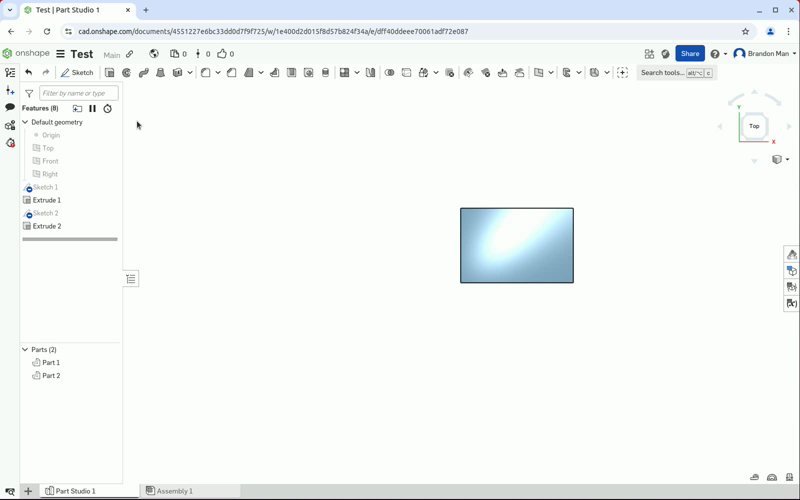
mouse_move(73, 189)
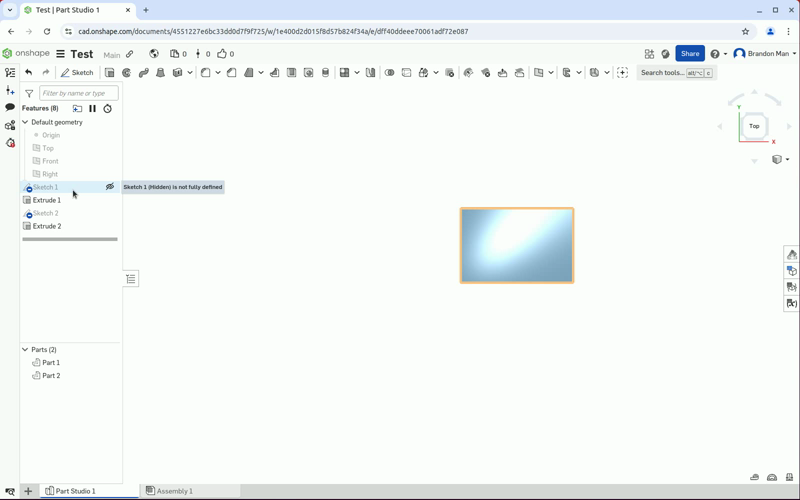
click(73, 189)
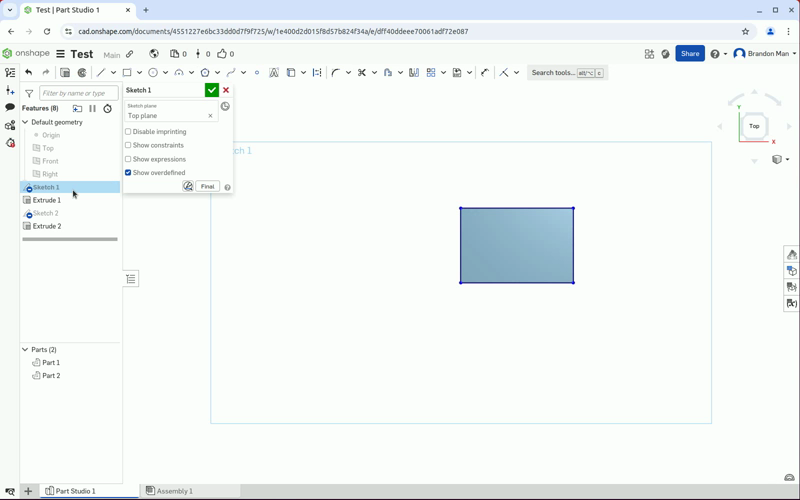
mouse_move(229, 92)
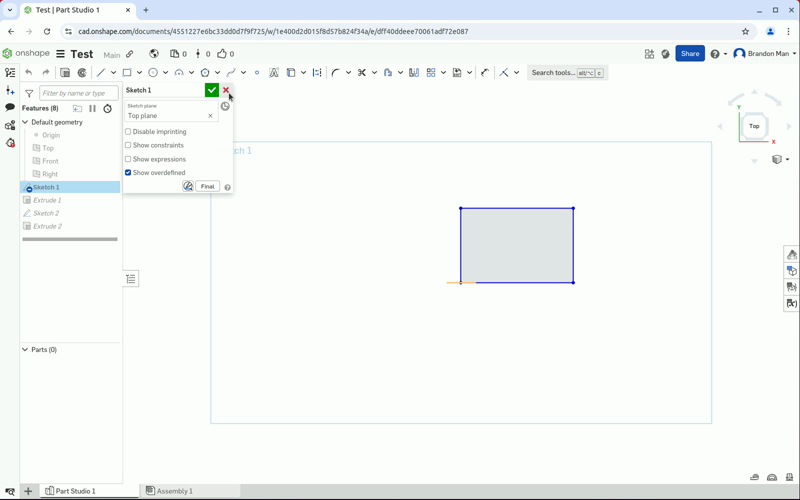
click(229, 92)
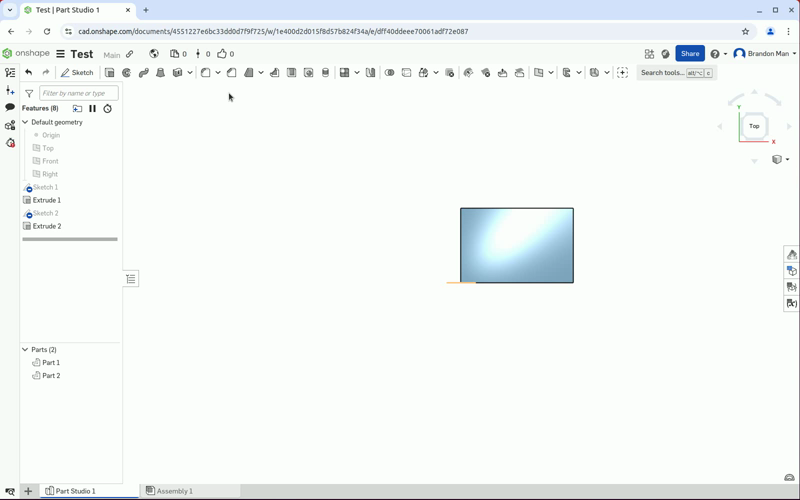
mouse_move(541, 75)
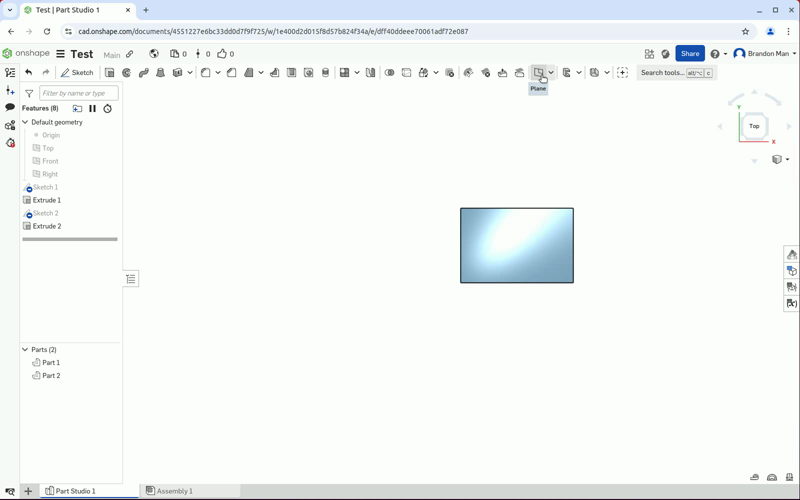
click(541, 75)
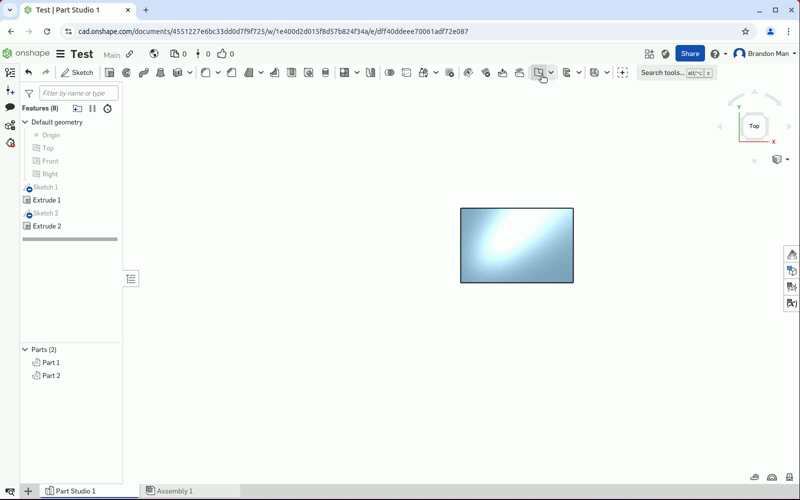
mouse_move(73, 150)
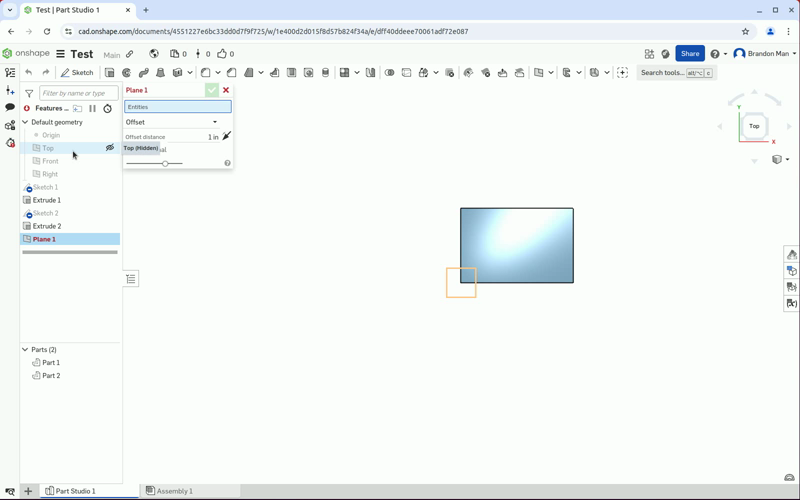
click(73, 150)
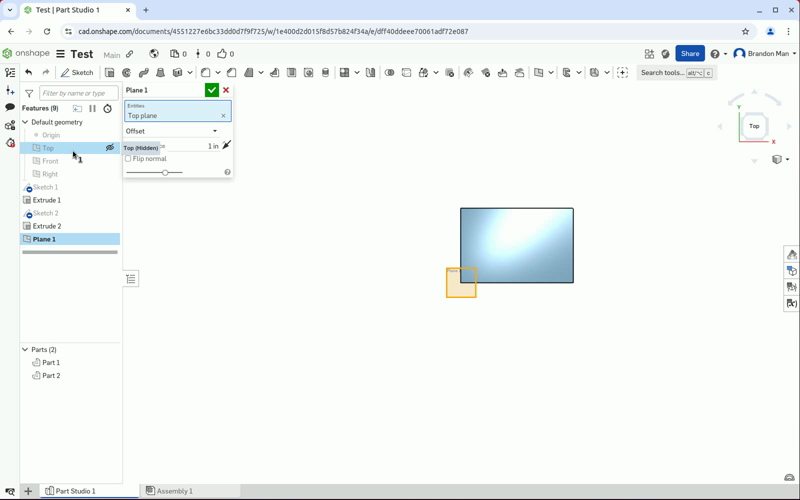
key(tab, 2)
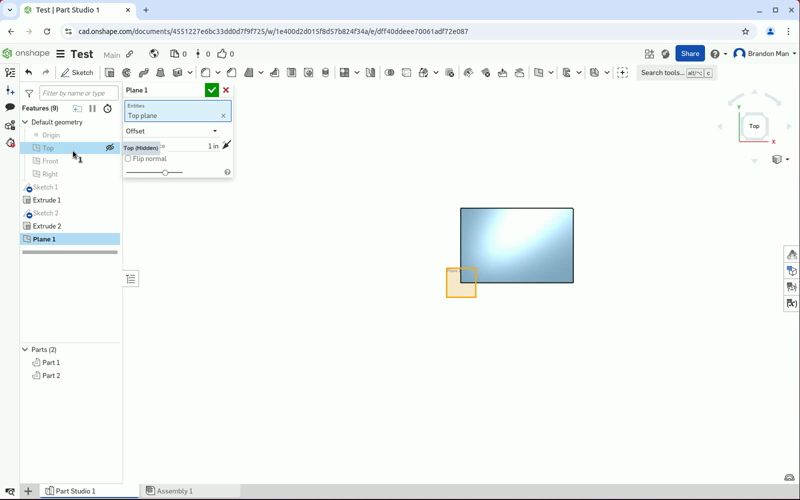
text(15.405)
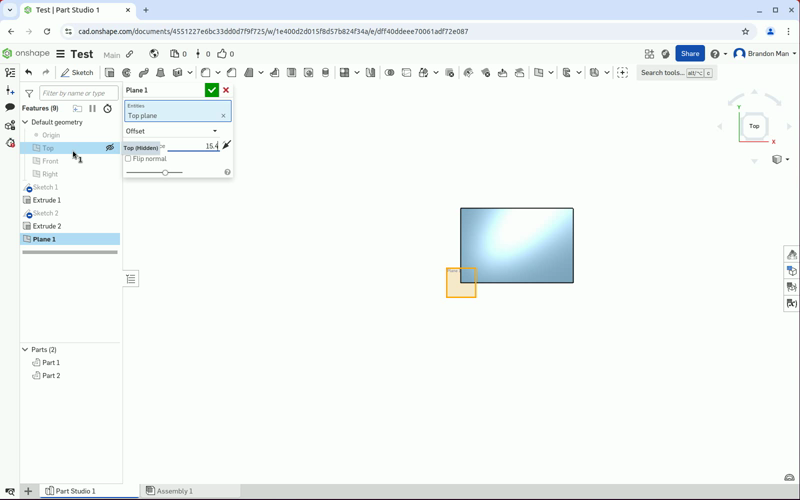
key(enter, 2)
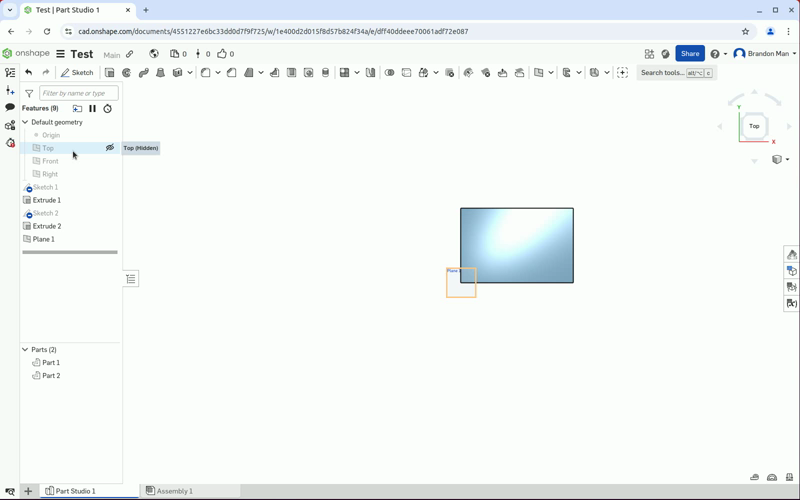
key(shift+s)
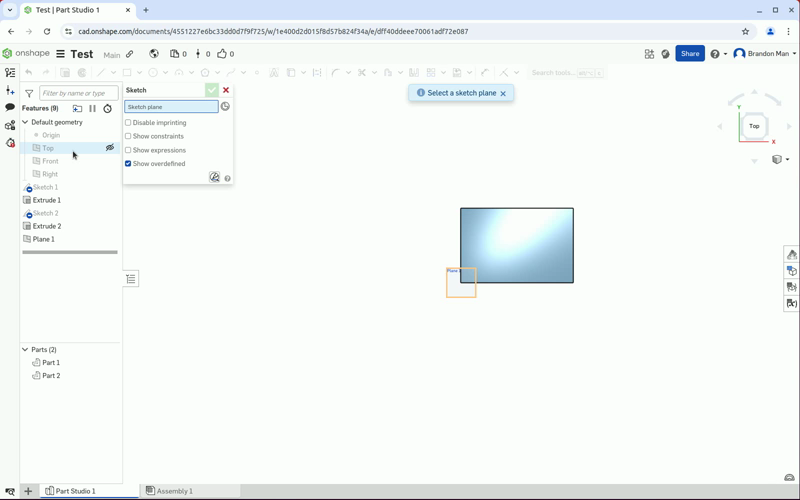
mouse_move(73, 241)
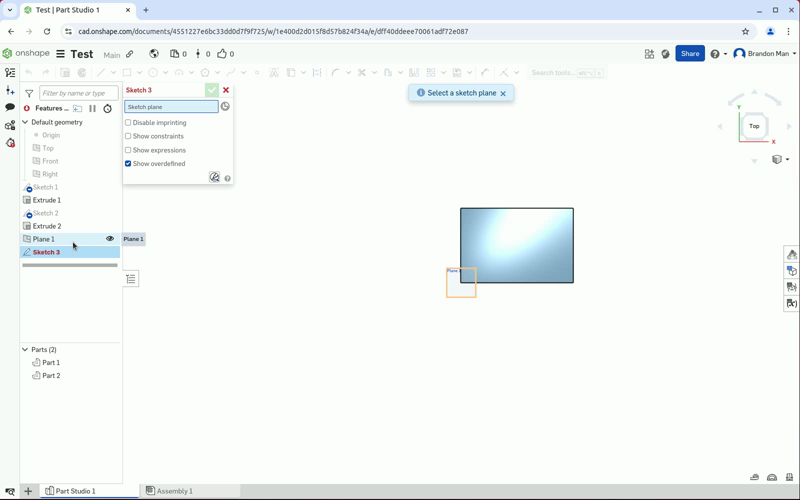
click(73, 241)
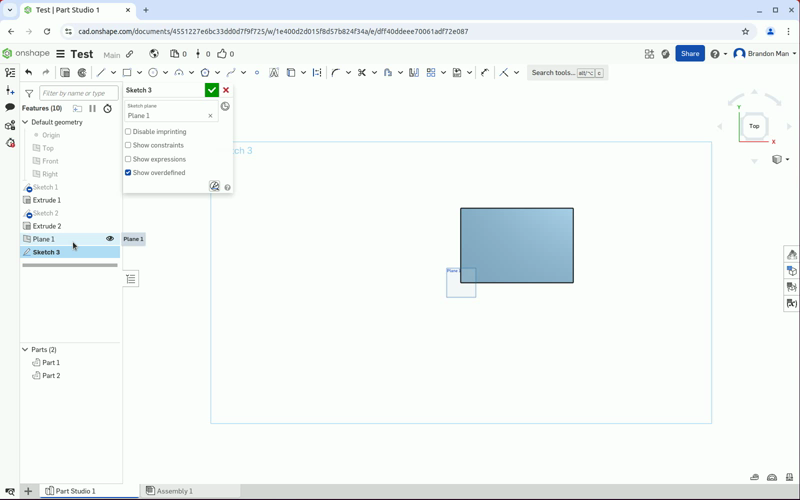
mouse_move(73, 352)
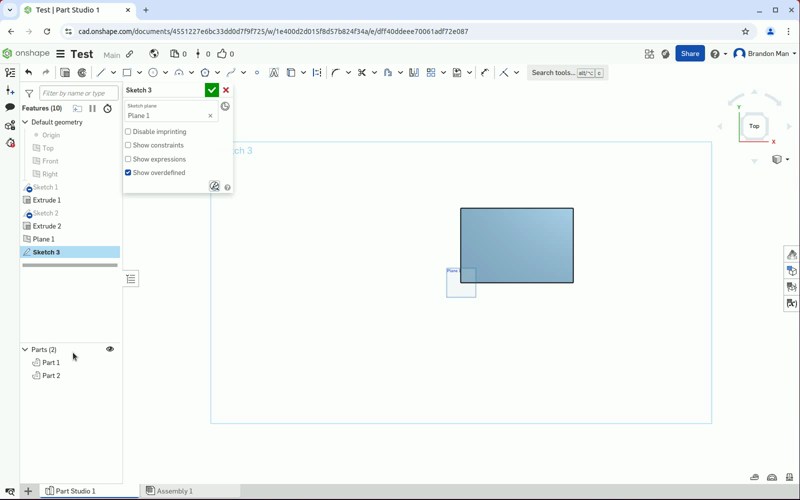
key(y)
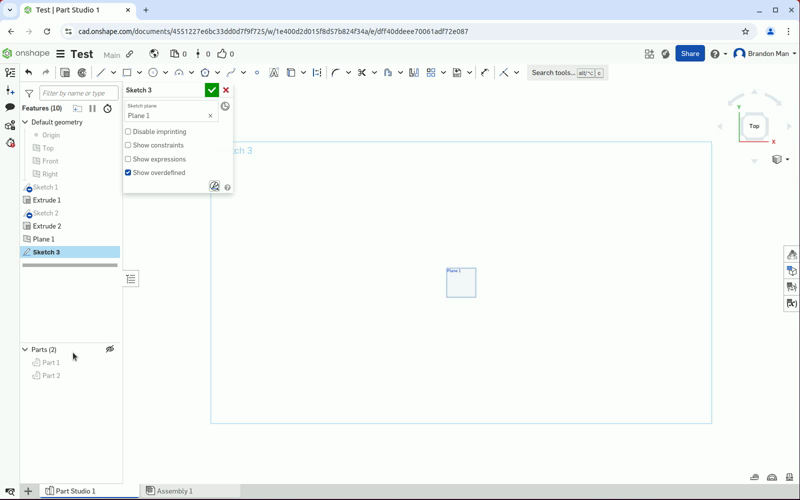
key(l)
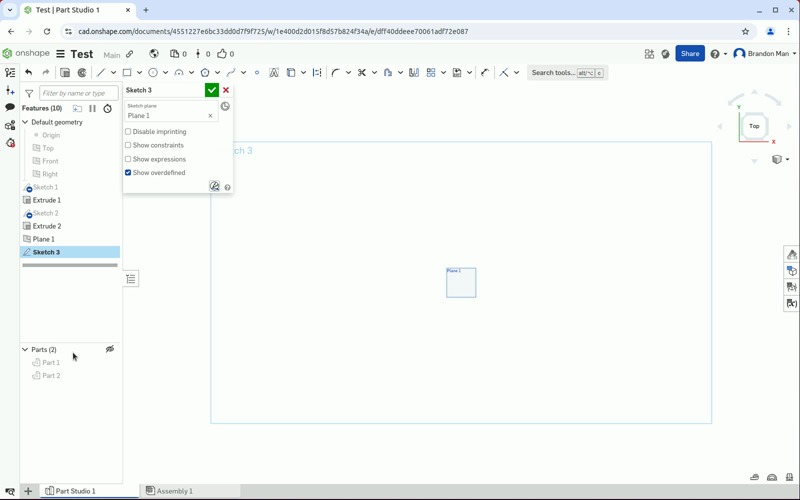
key_down(shift)
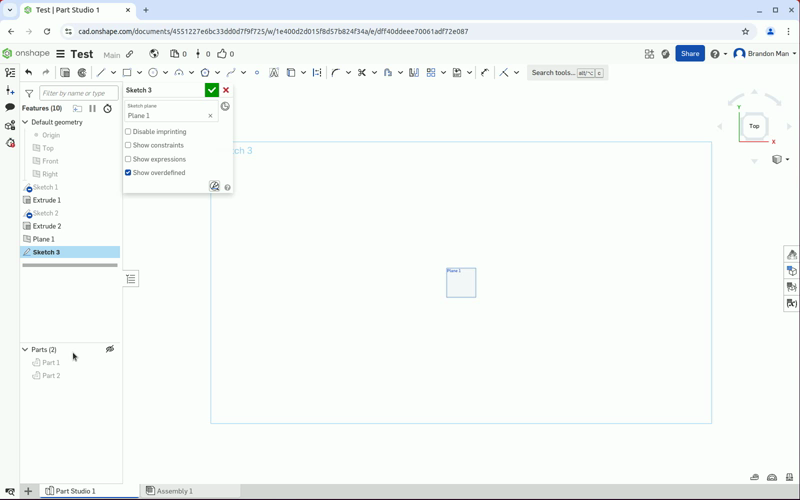
mouse_move(460, 207)
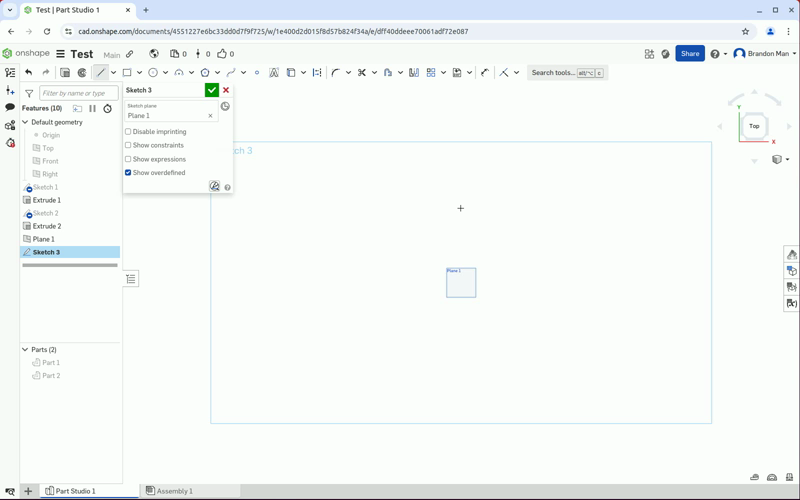
click(460, 207)
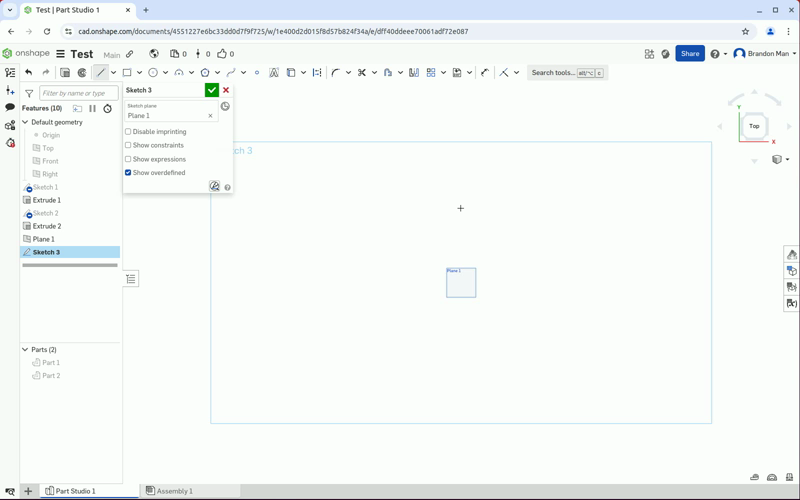
key_up(shift)
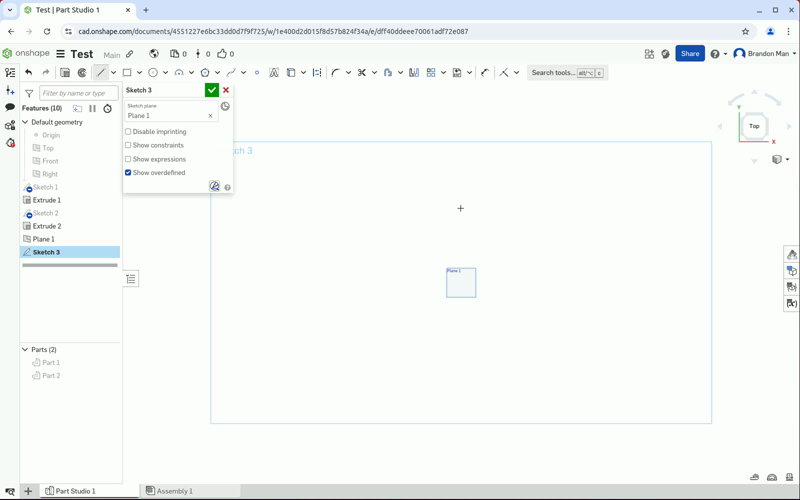
key_down(shift)
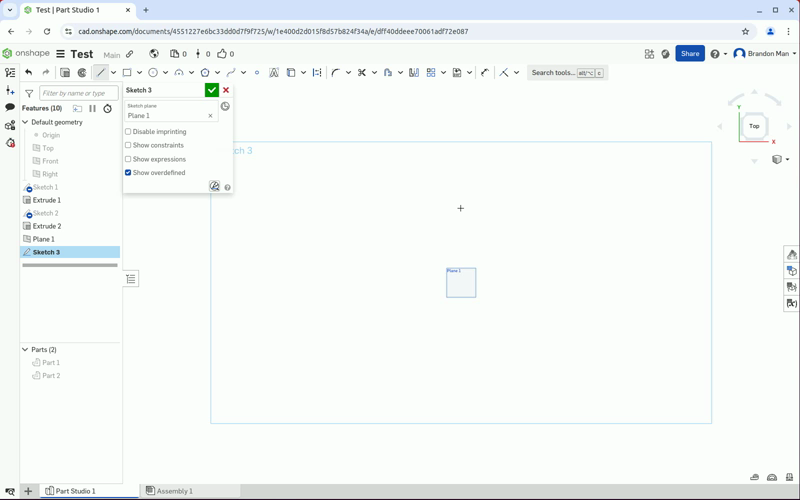
mouse_move(535, 282)
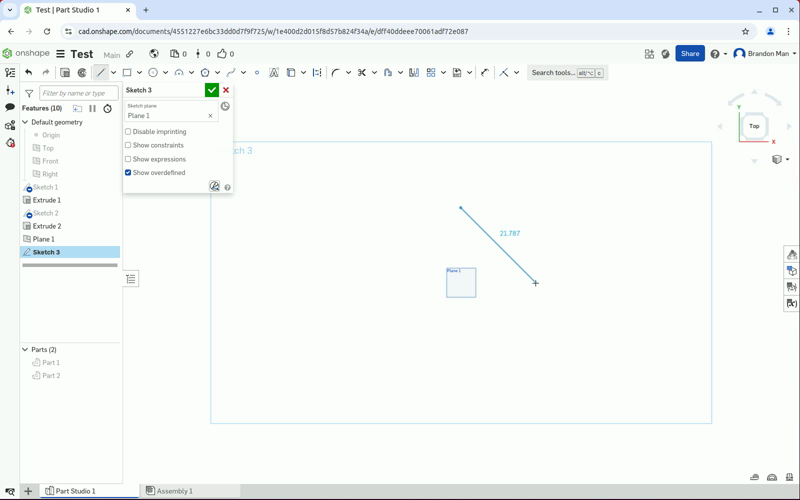
click(535, 282)
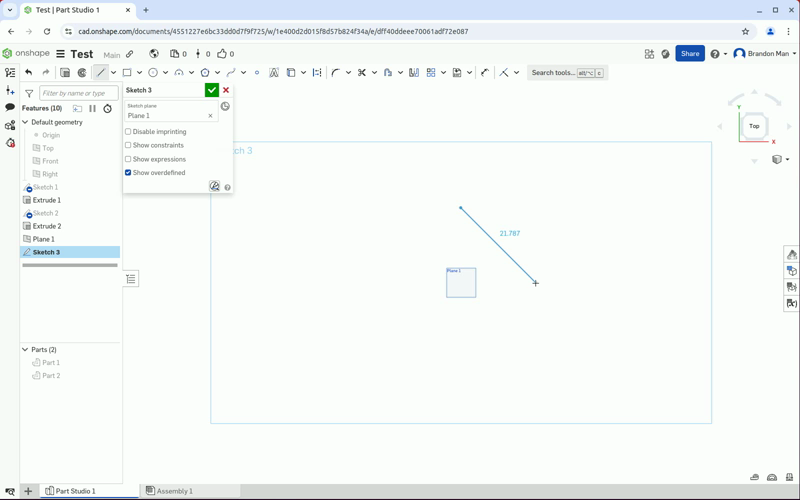
key_up(shift)
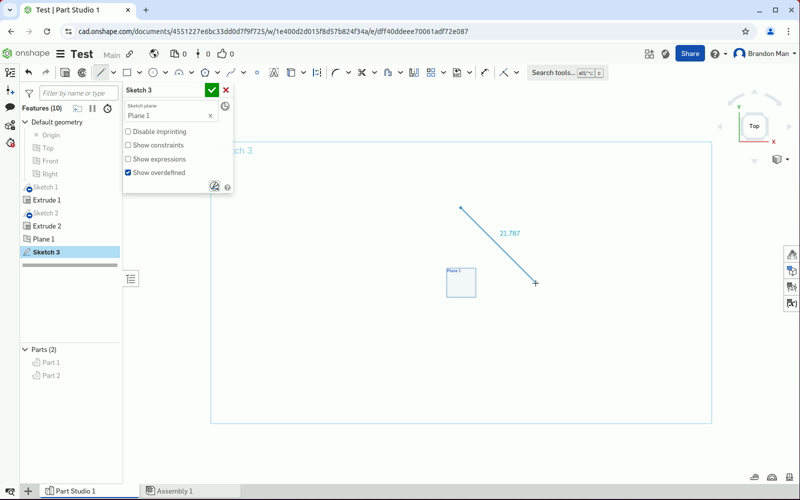
key_down(shift)
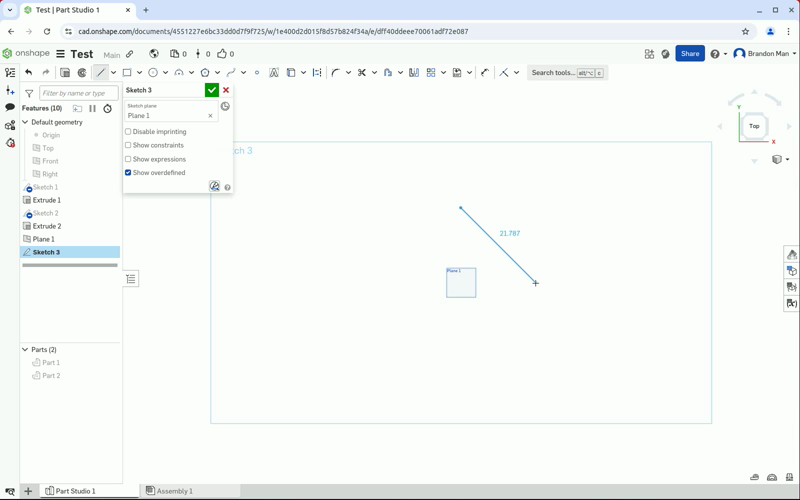
mouse_move(565, 282)
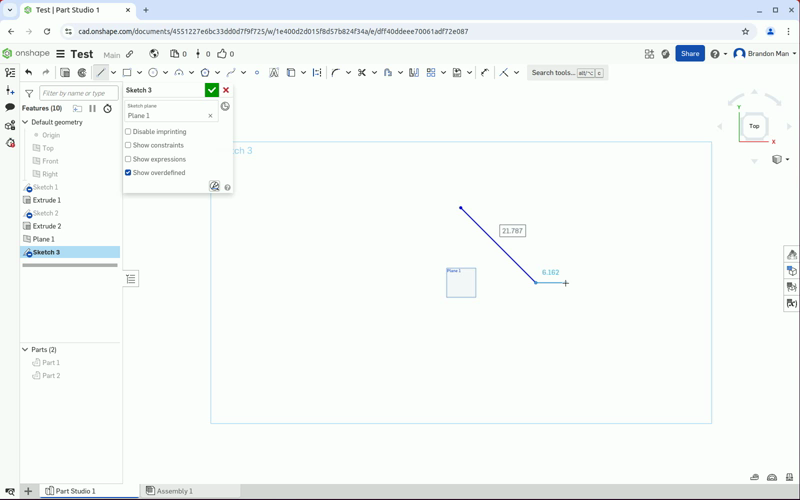
mouse_move(573, 282)
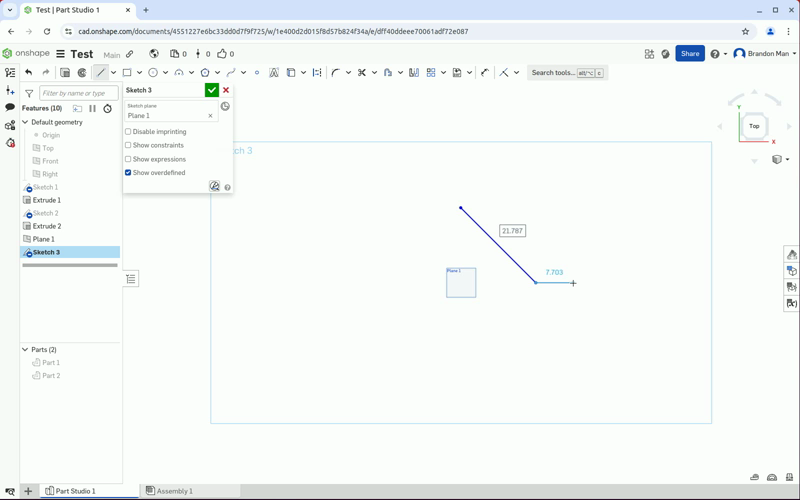
click(573, 282)
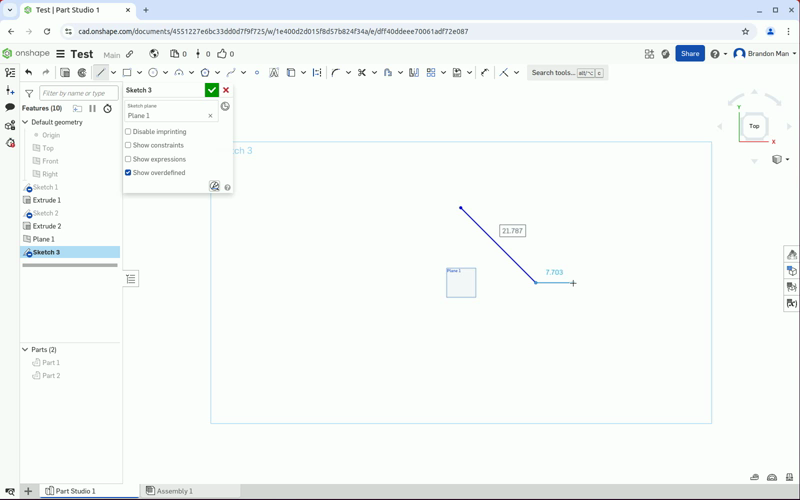
key_up(shift)
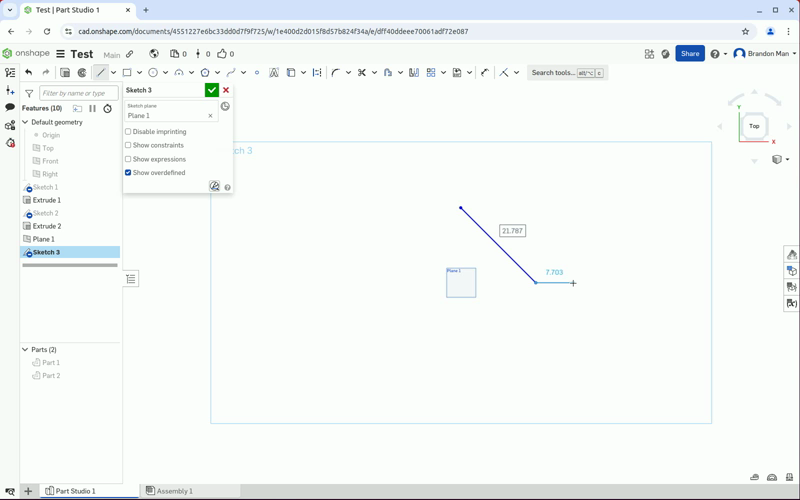
key_down(shift)
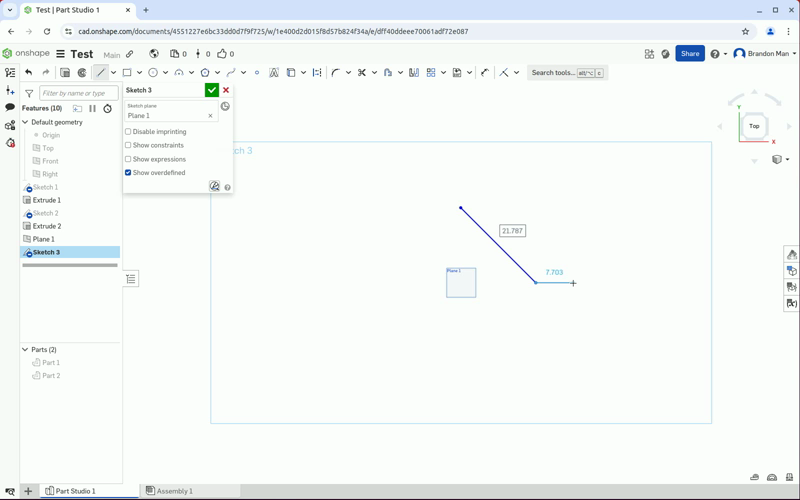
mouse_move(589, 282)
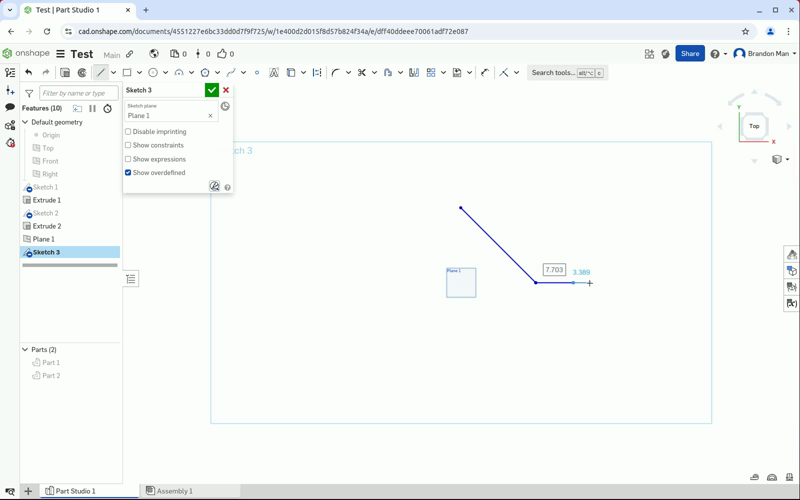
mouse_move(573, 263)
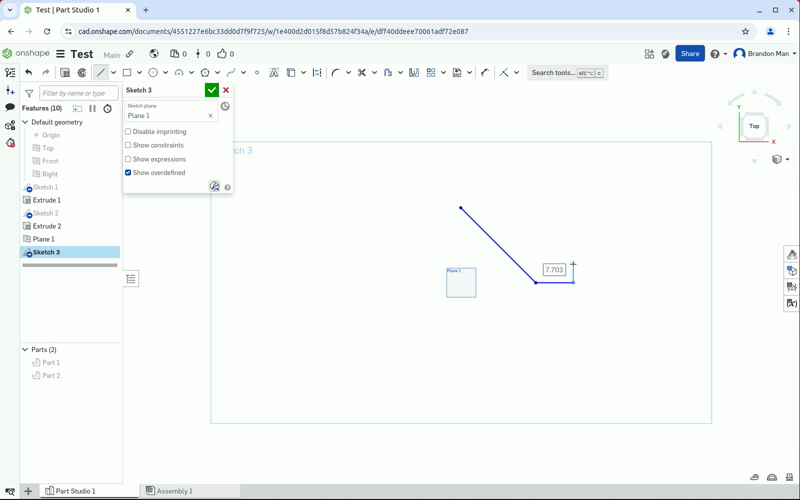
click(573, 263)
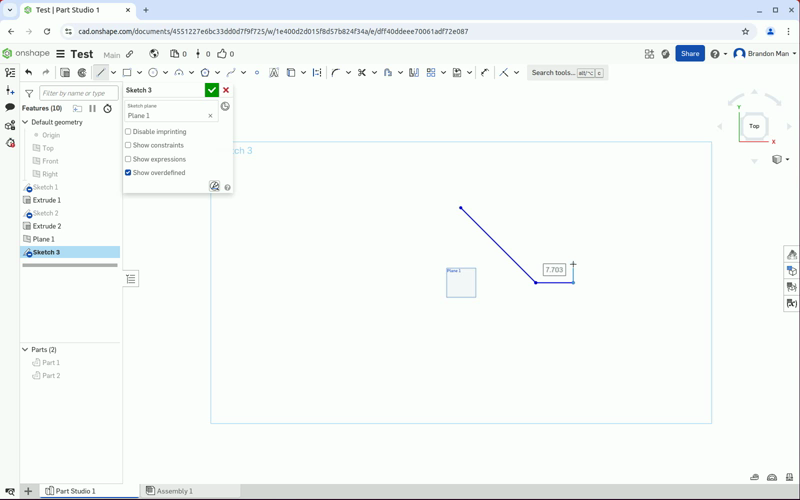
key_up(shift)
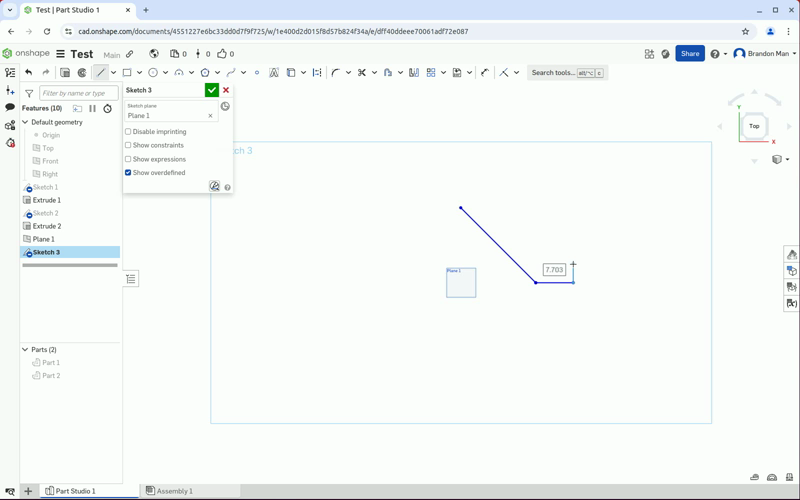
key_down(shift)
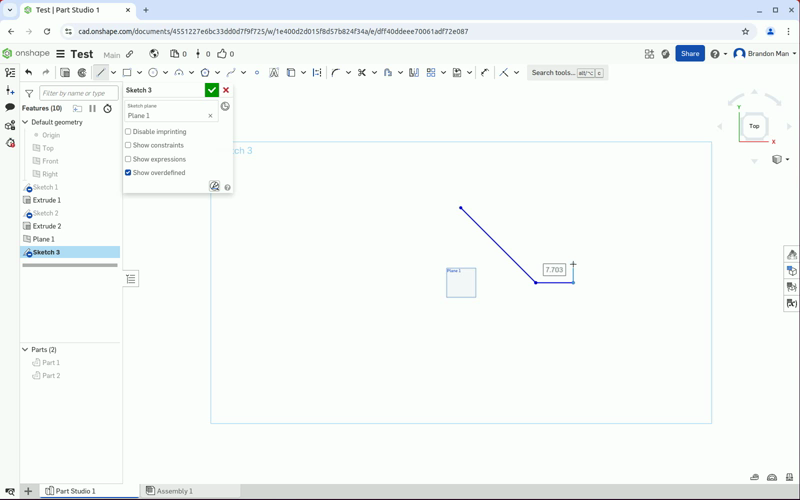
mouse_move(517, 207)
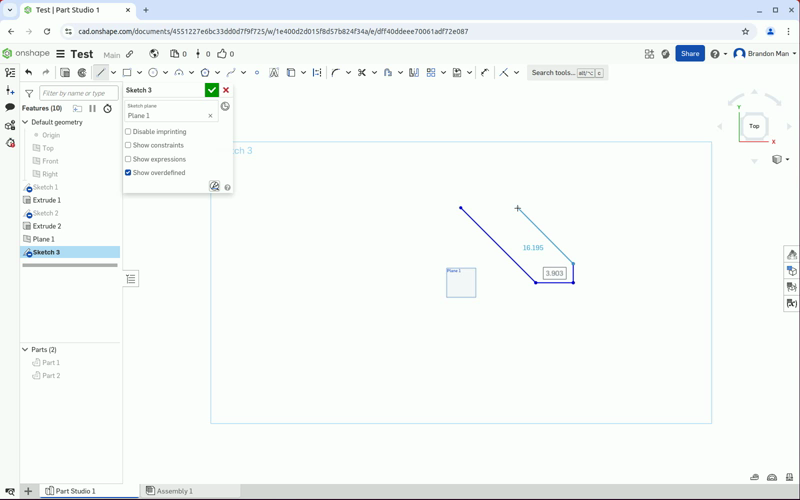
click(517, 207)
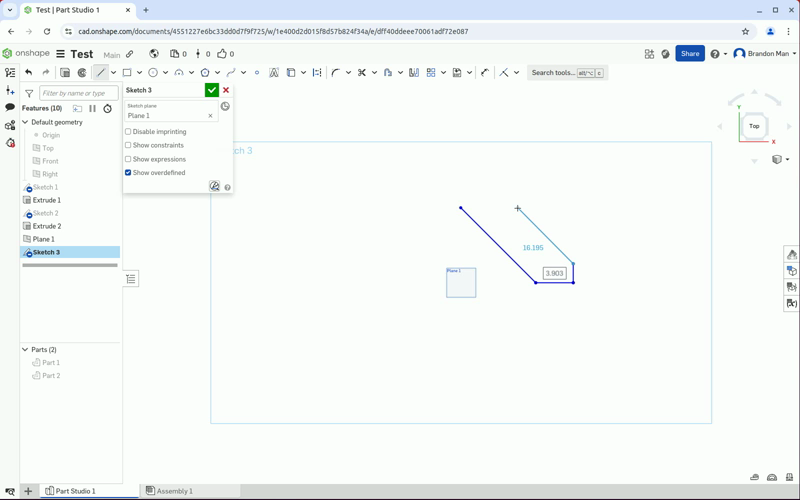
key_up(shift)
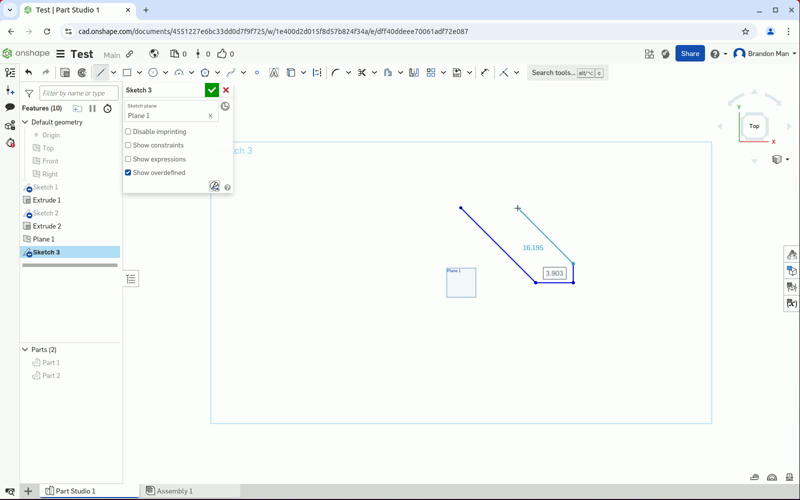
mouse_move(547, 207)
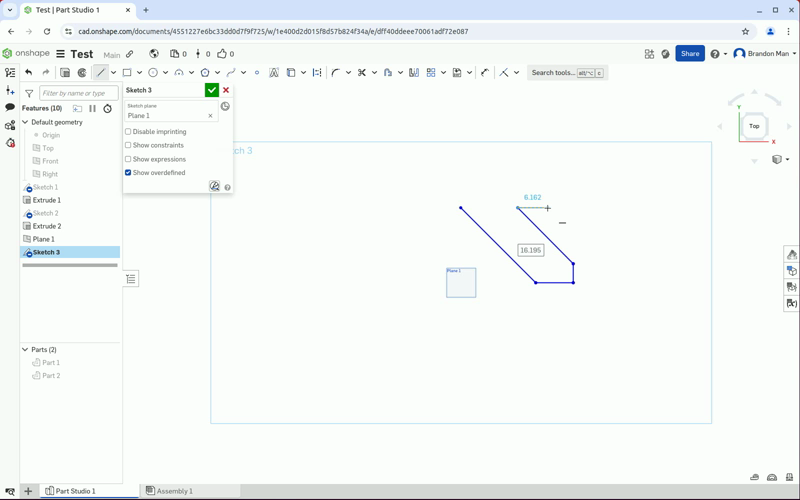
key_down(shift)
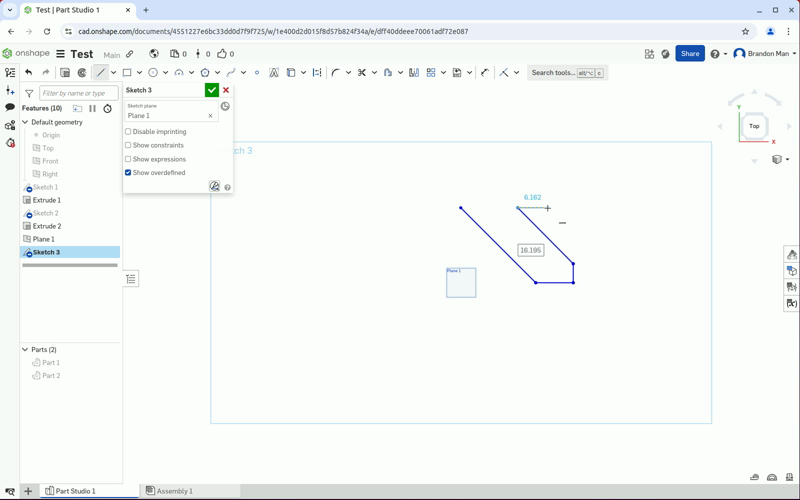
mouse_move(460, 207)
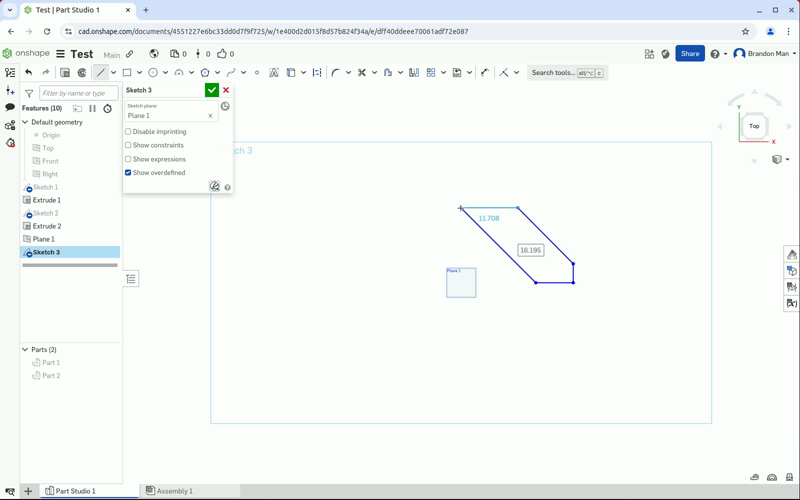
key_up(shift)
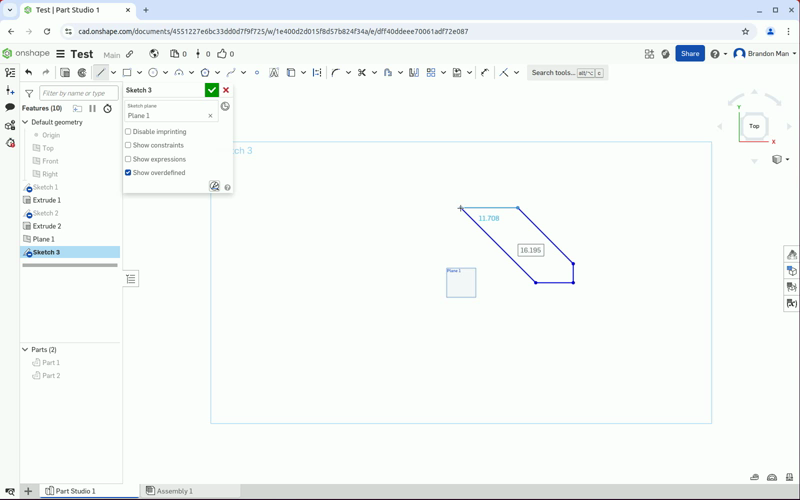
click(460, 207)
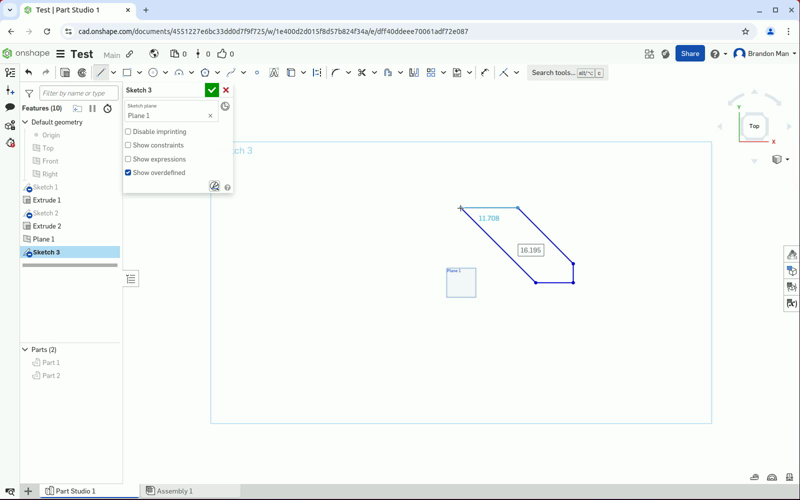
key(esc)
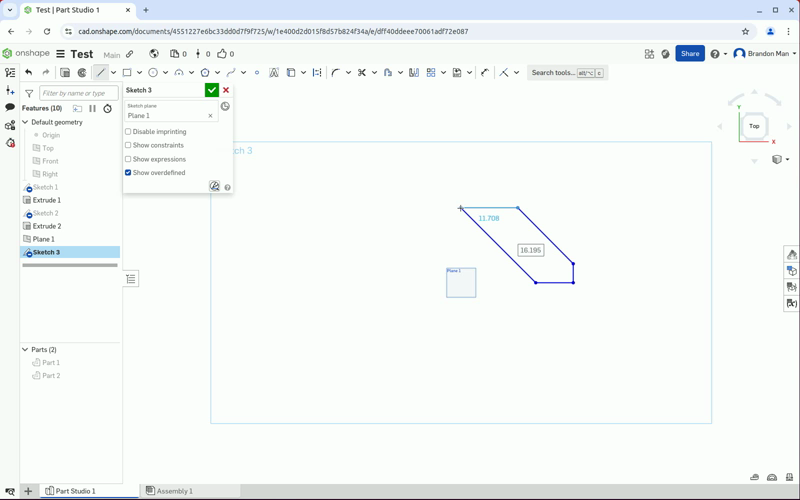
mouse_move(542, 274)
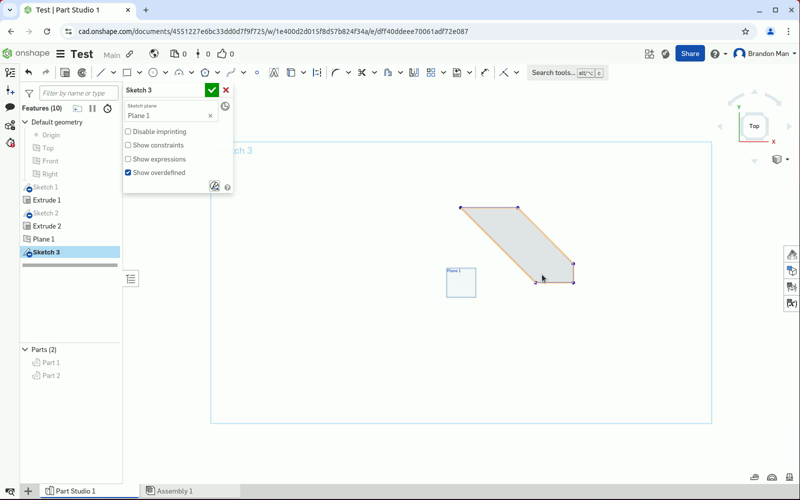
click(542, 274)
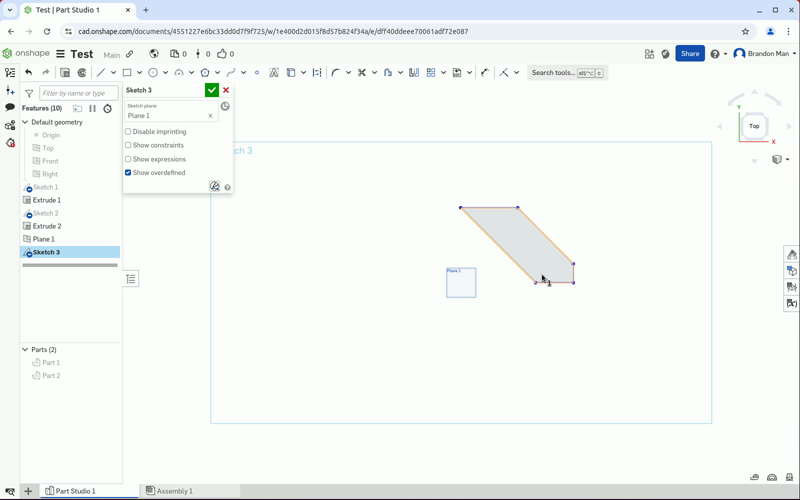
mouse_move(73, 352)
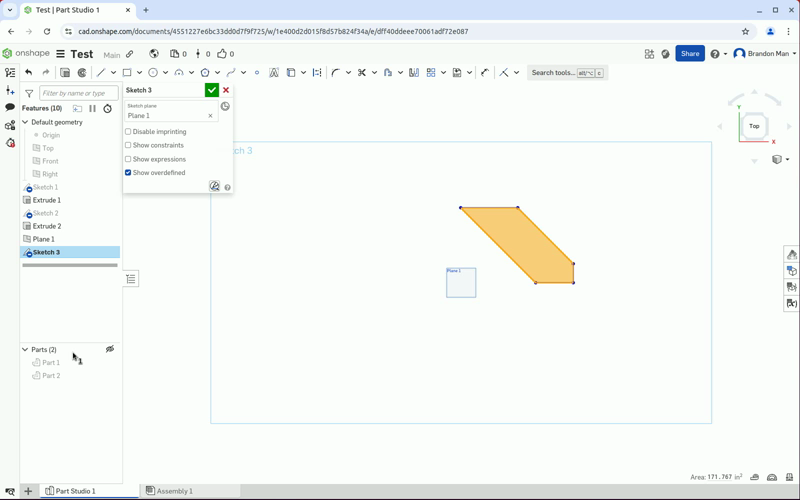
key(shift+y)
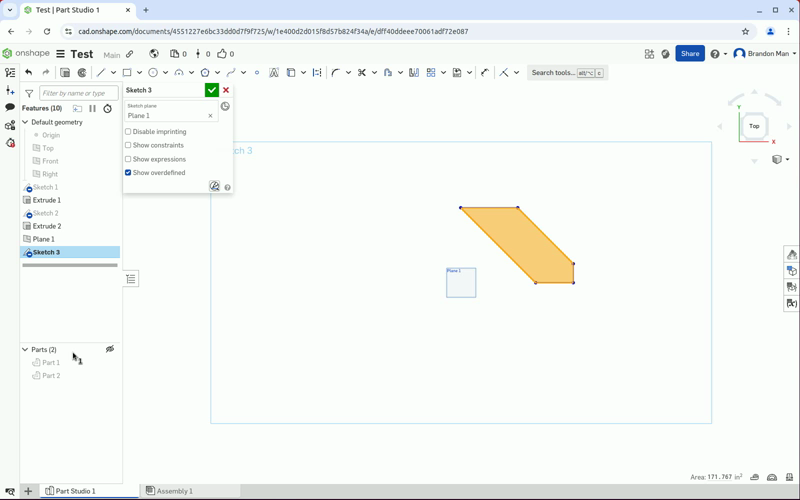
key(shift+e)
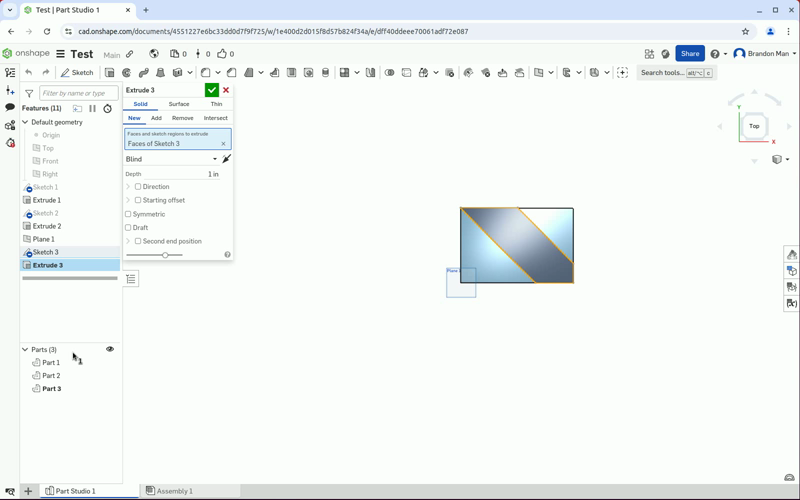
mouse_move(143, 106)
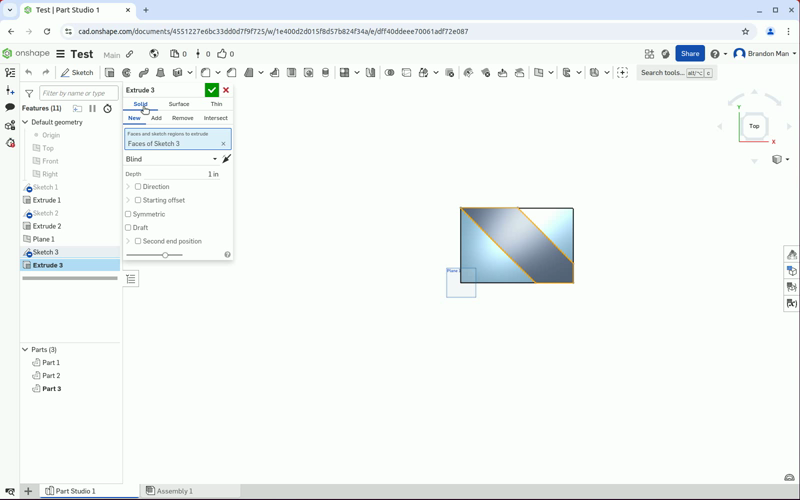
click(143, 106)
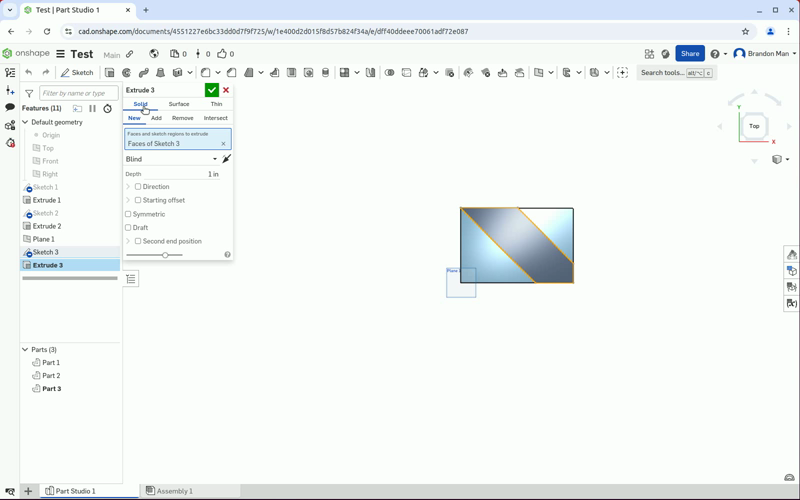
mouse_move(186, 120)
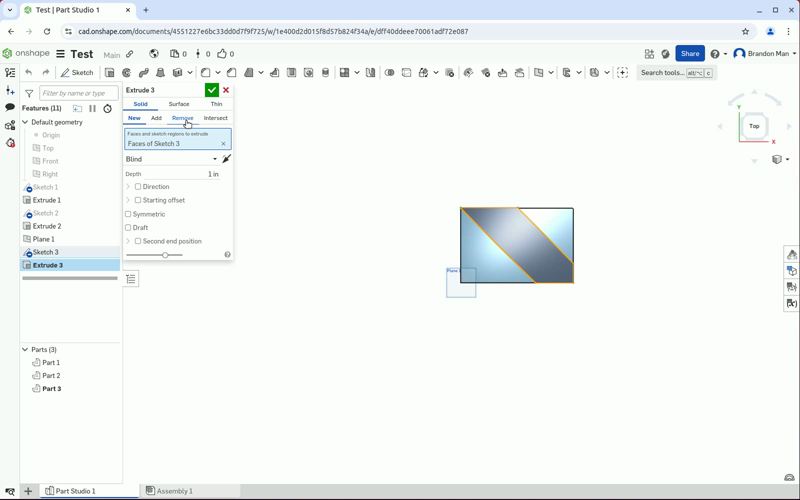
click(186, 120)
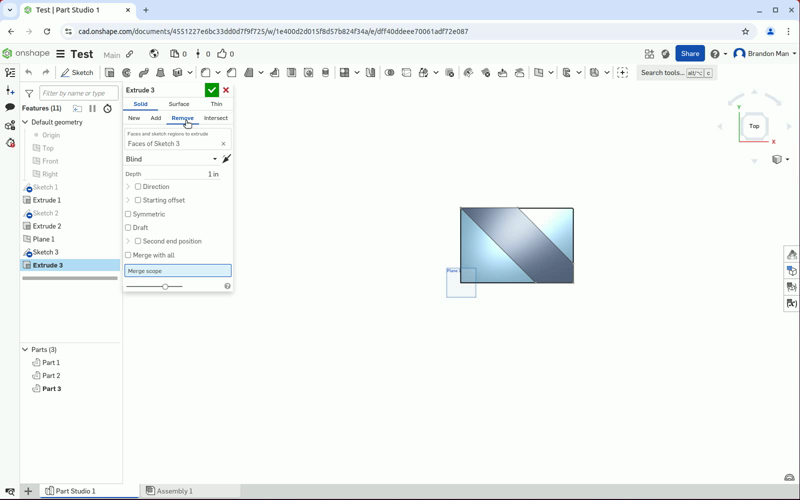
key(tab, 4)
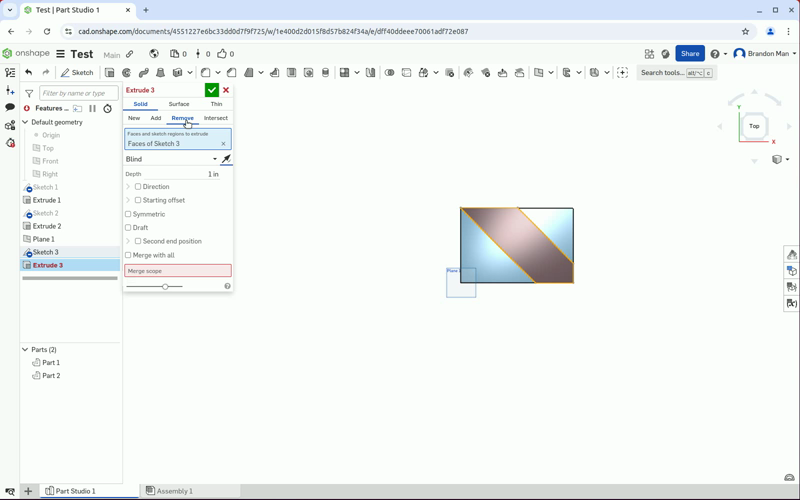
text(7.703)
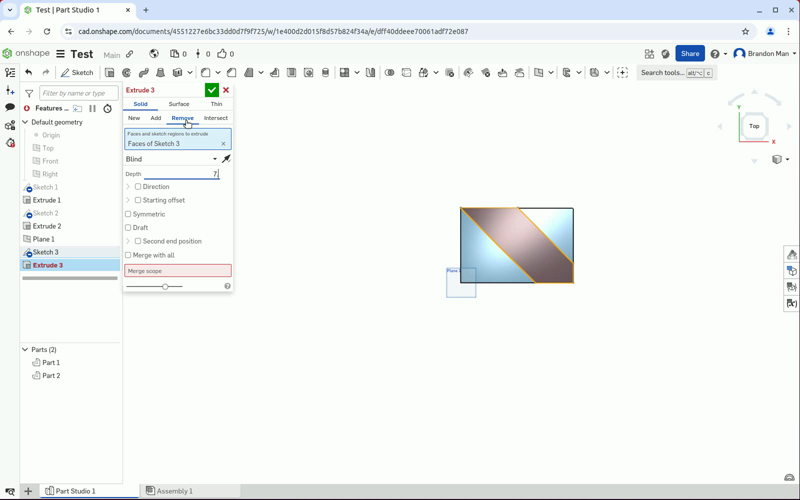
key(tab, 6)
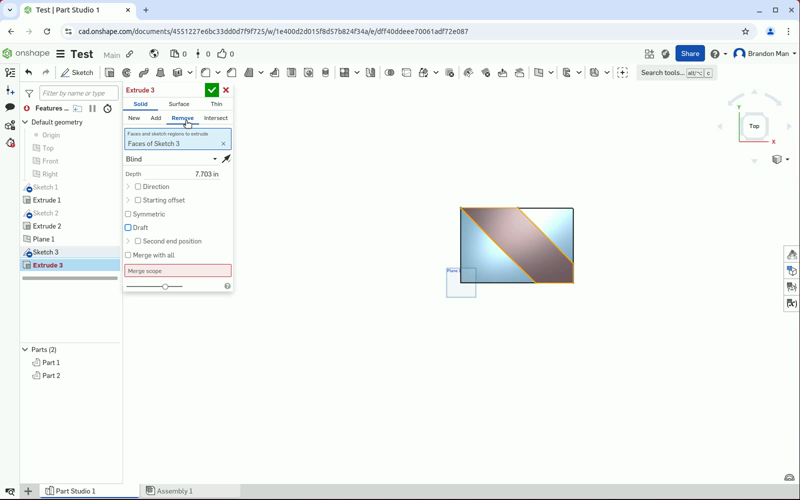
key(space)
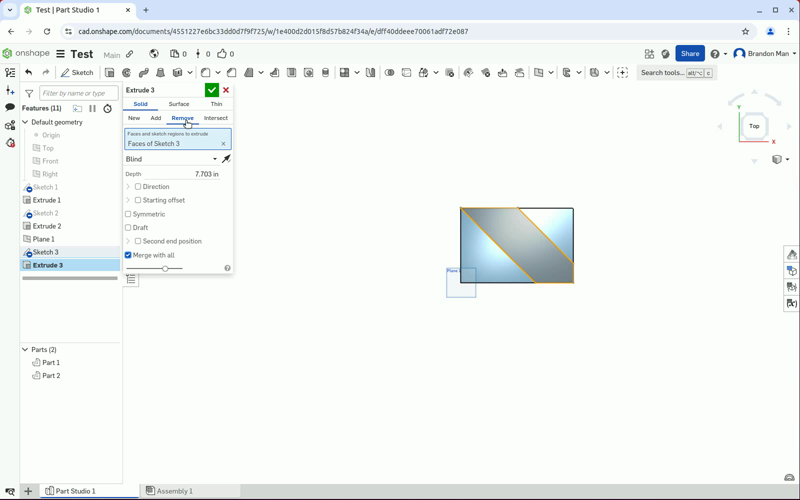
key(enter)
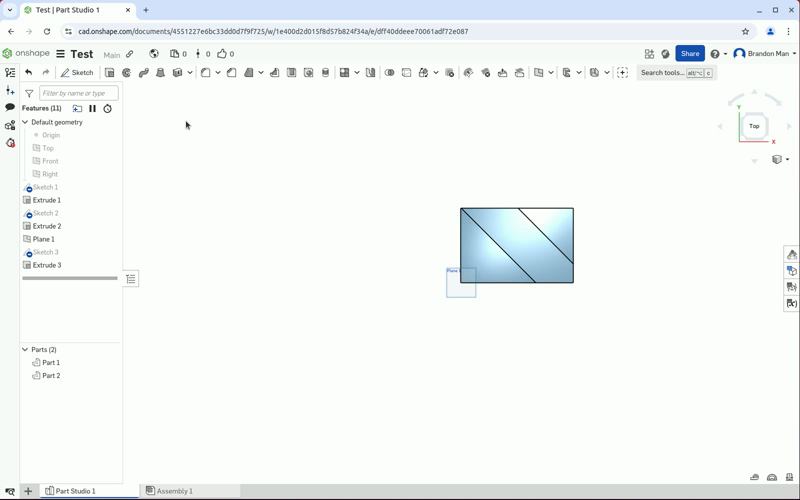
key(shift+h)
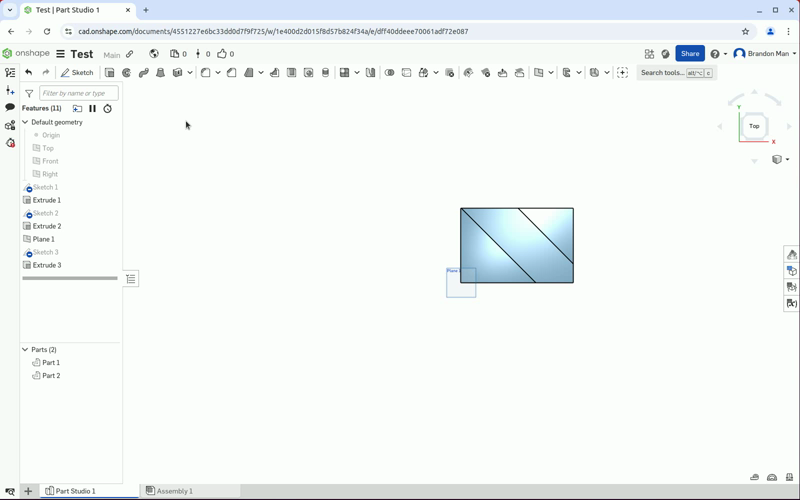
key(shift+h)
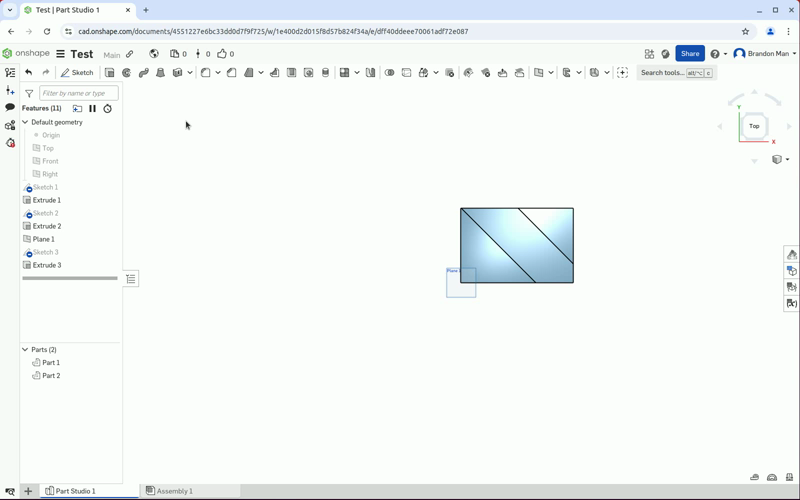
key(shift+7)
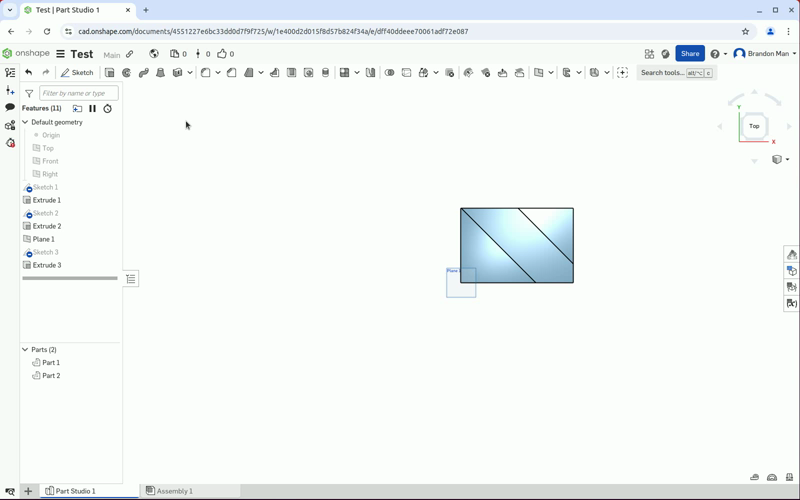
key(up, 3)
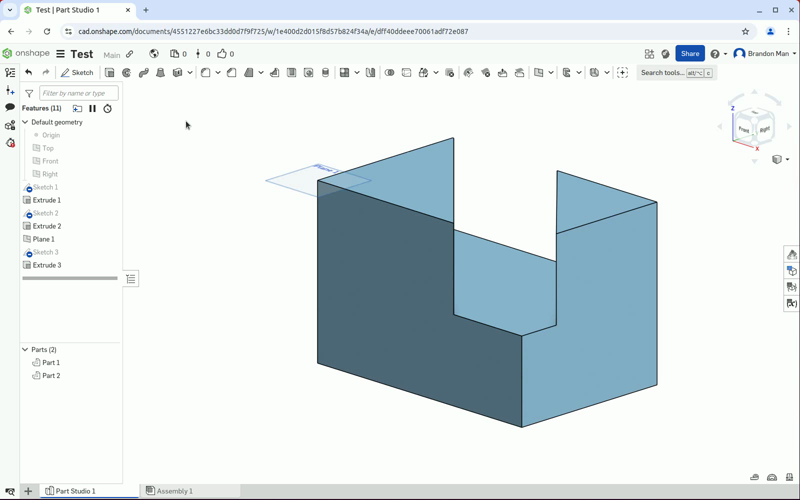
key(left, 3)
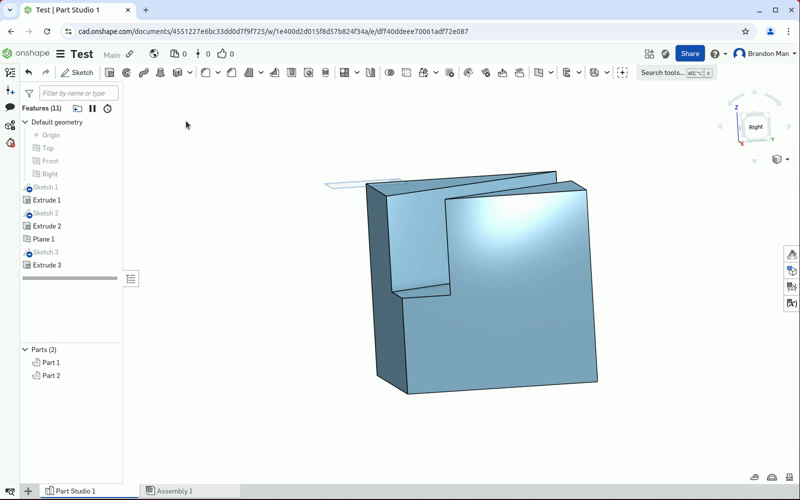
key(right, 3)
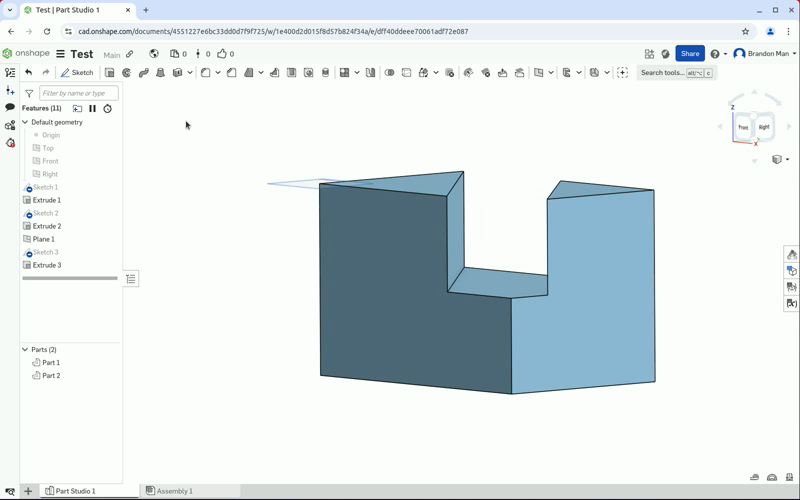
key(down, 3)
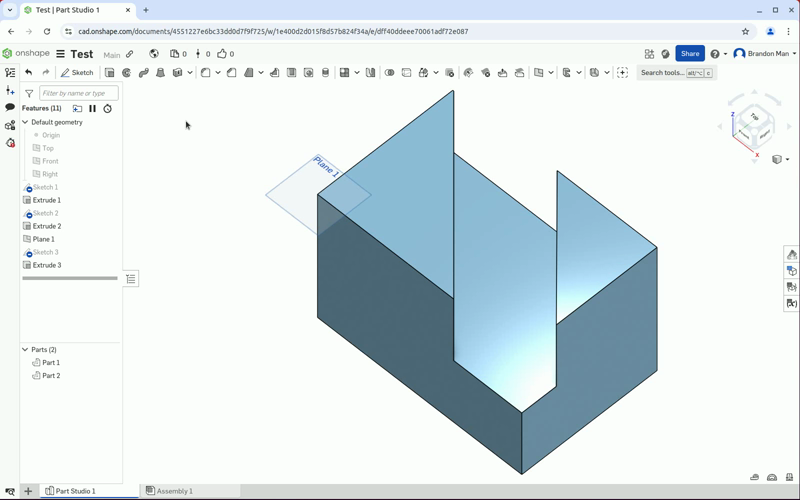
mouse_move(73, 189)
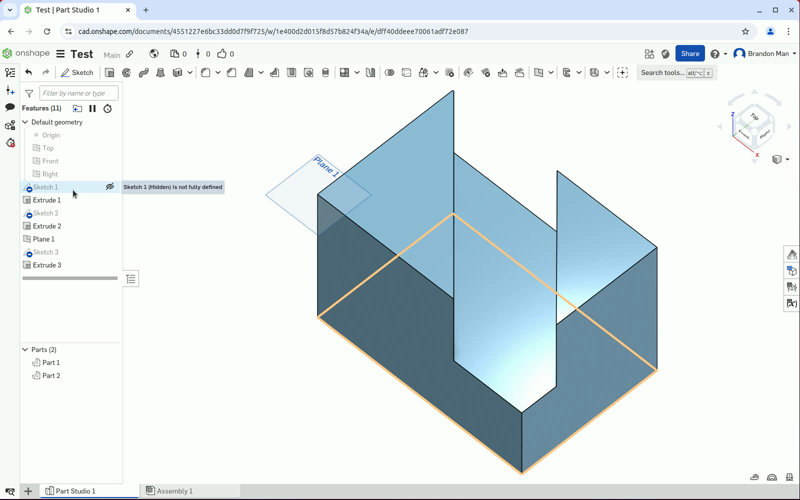
click(73, 189)